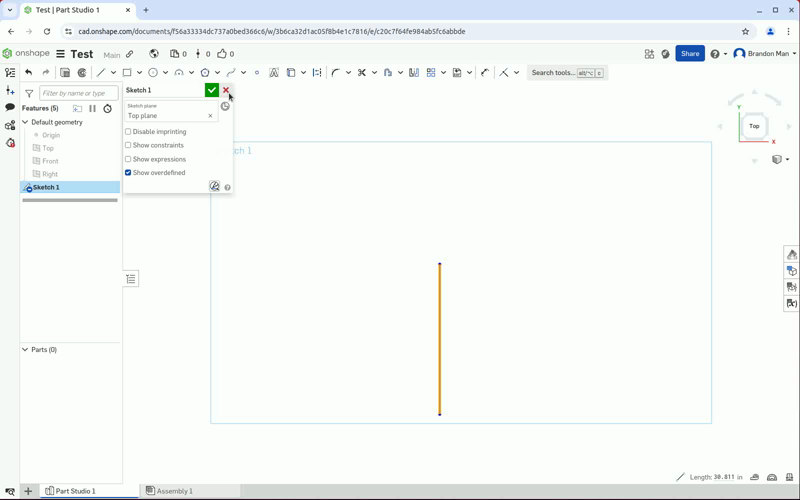
key(shift+h)
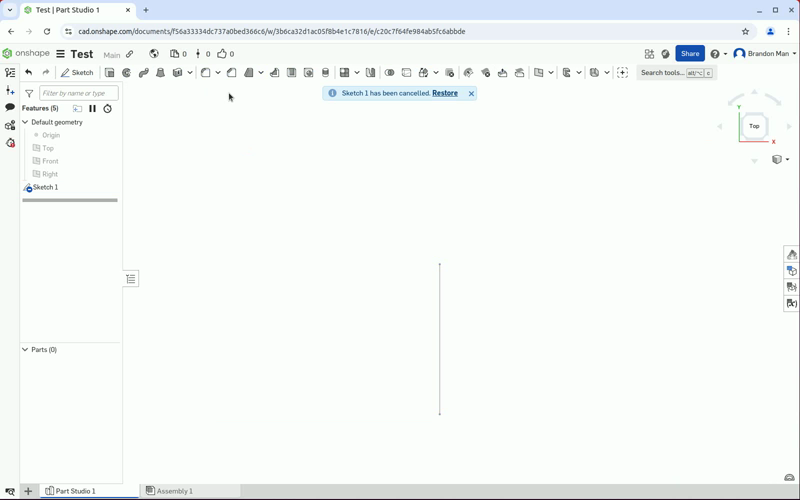
key(shift+s)
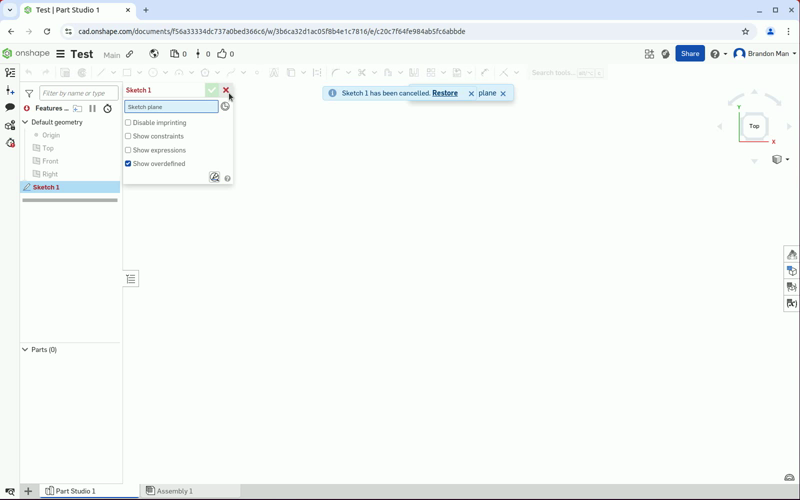
mouse_move(73, 150)
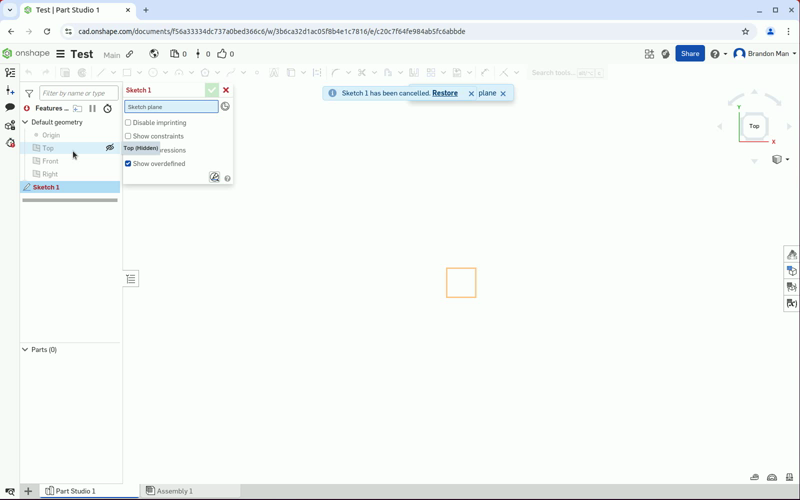
click(73, 150)
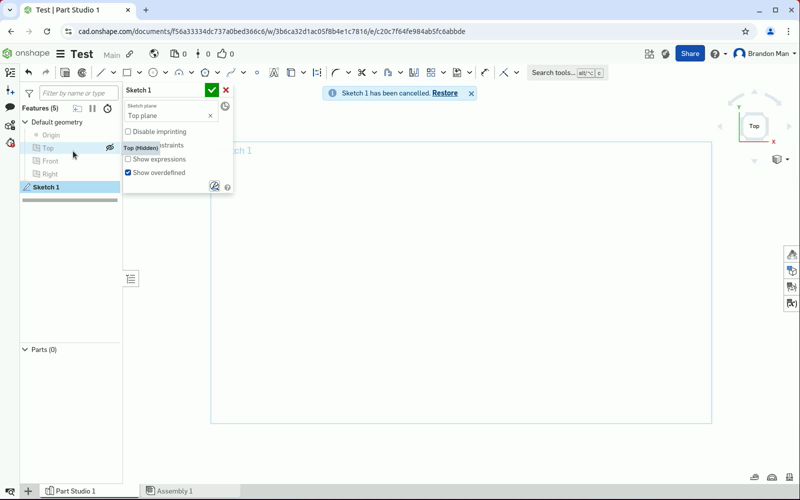
mouse_move(73, 352)
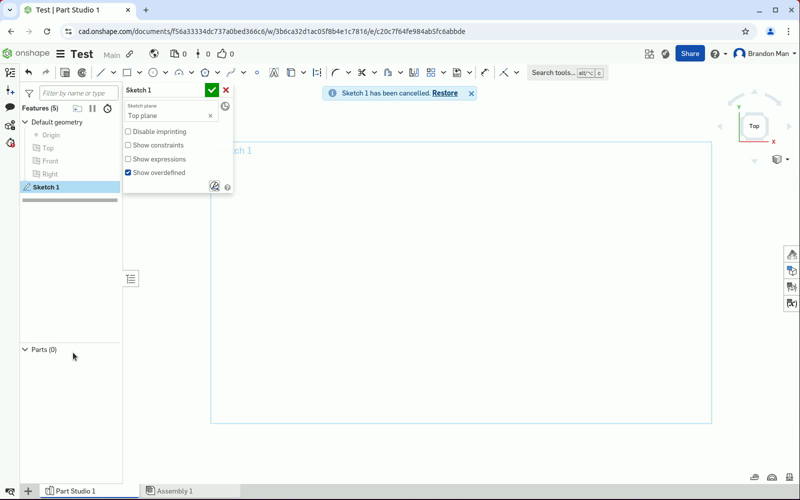
key(y)
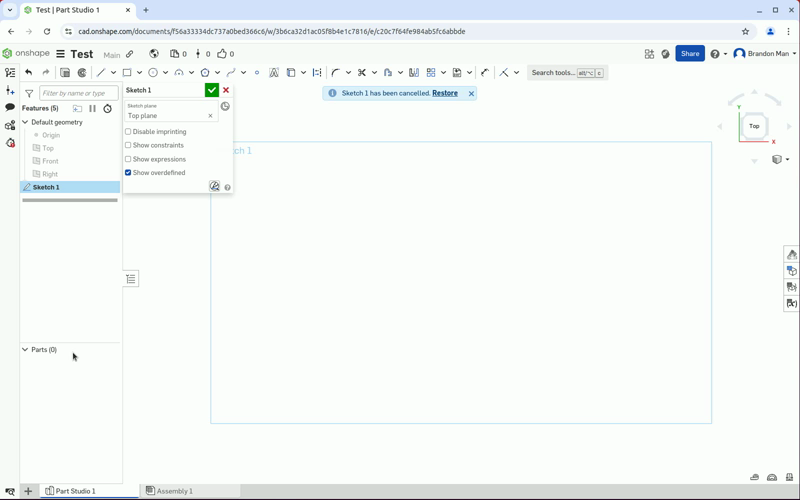
key(l)
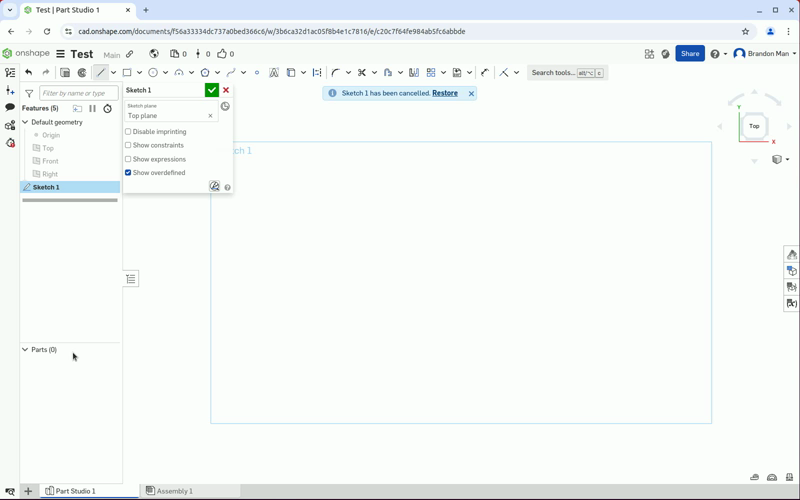
key_down(shift)
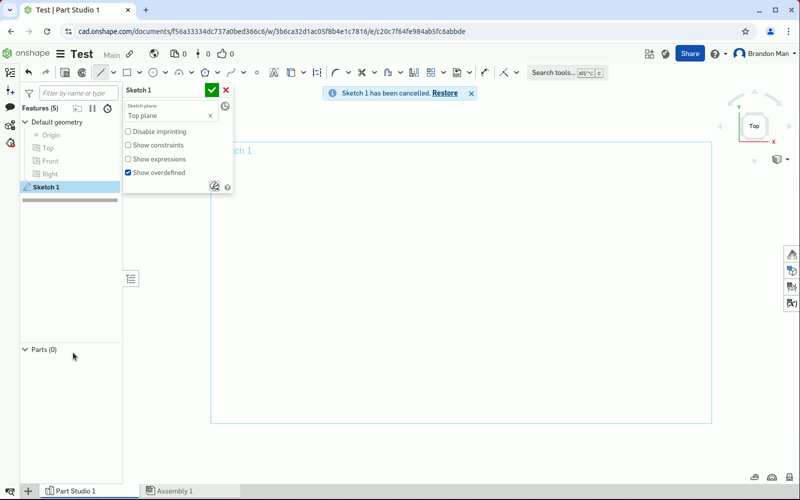
mouse_move(348, 332)
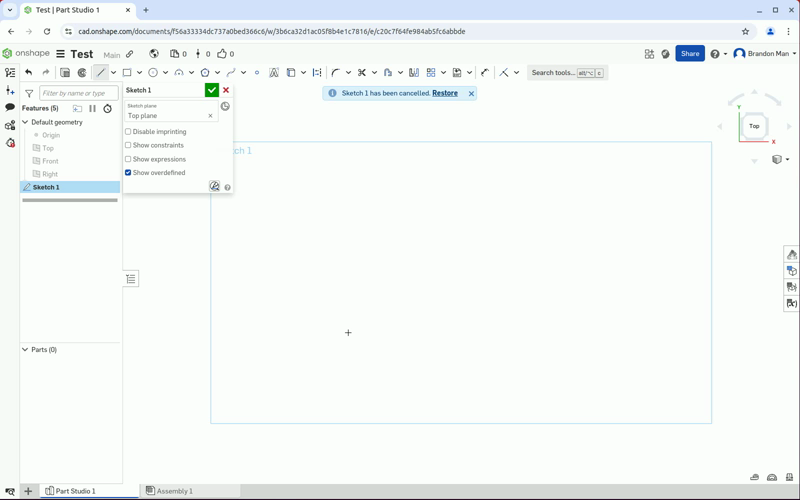
click(348, 332)
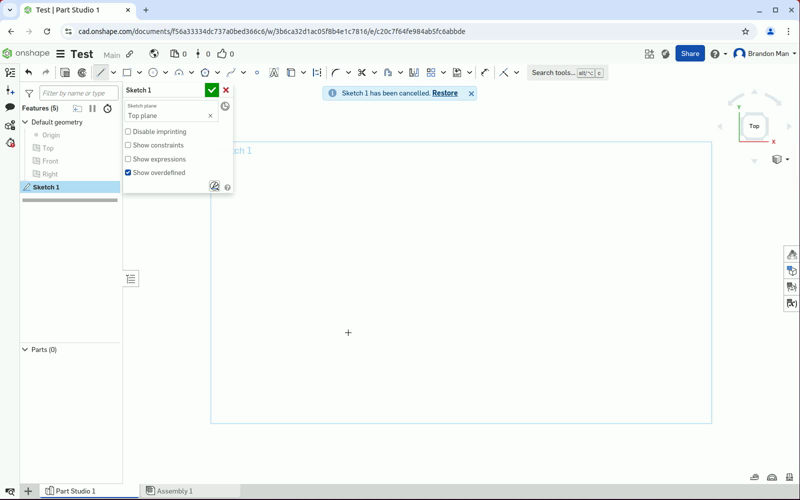
key_up(shift)
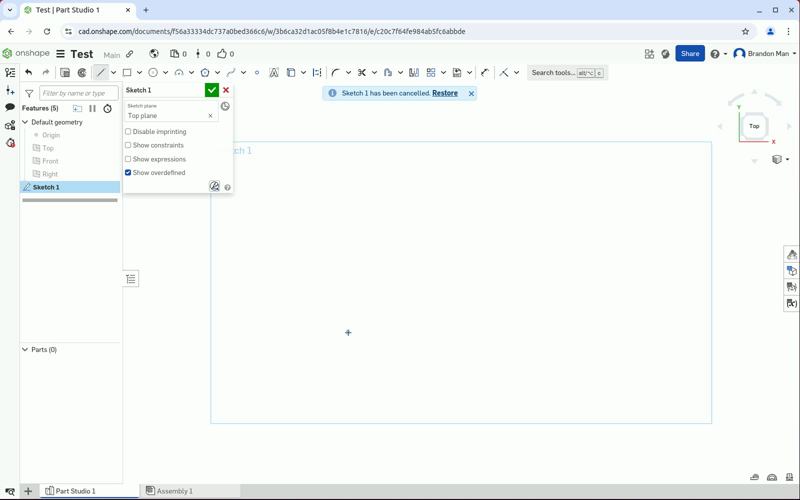
key_down(shift)
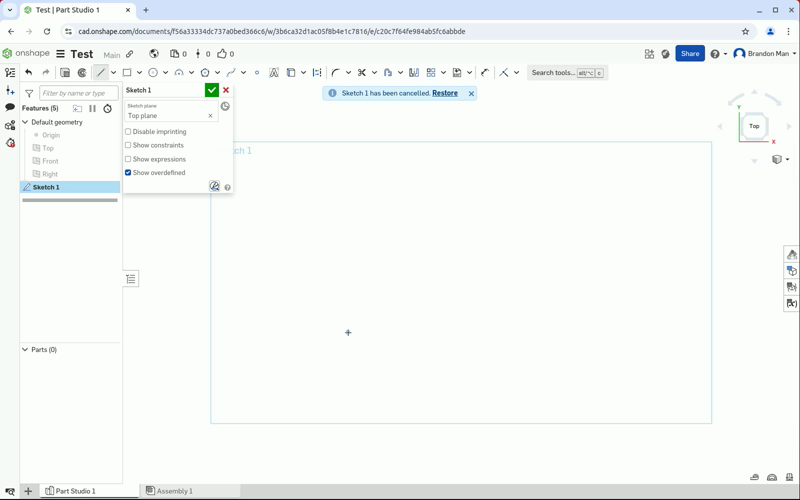
mouse_move(572, 332)
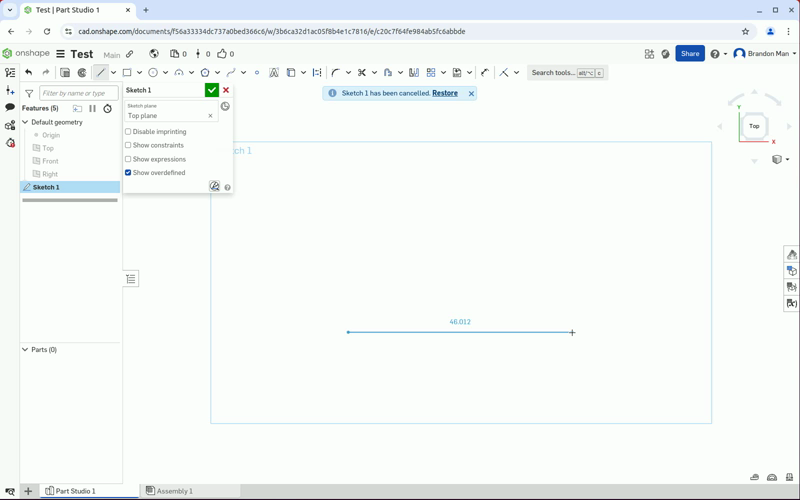
click(572, 332)
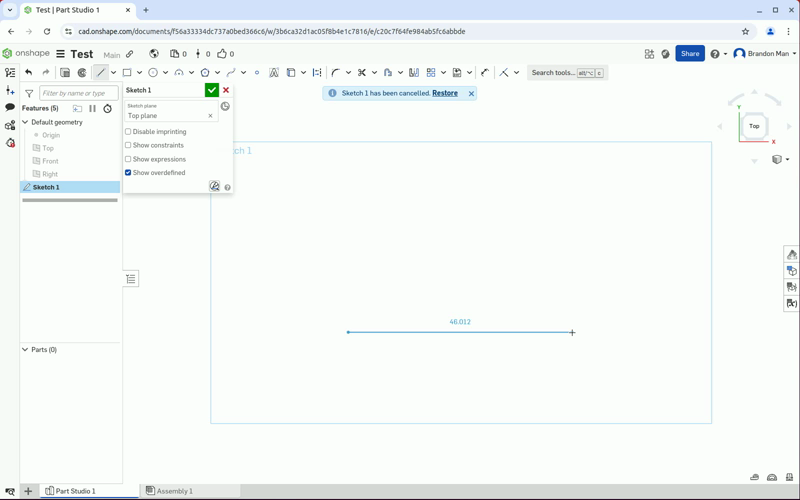
key_up(shift)
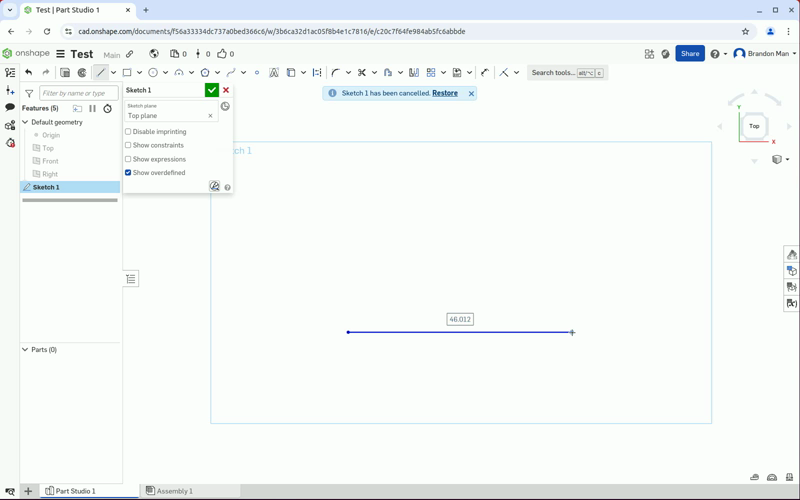
key_down(shift)
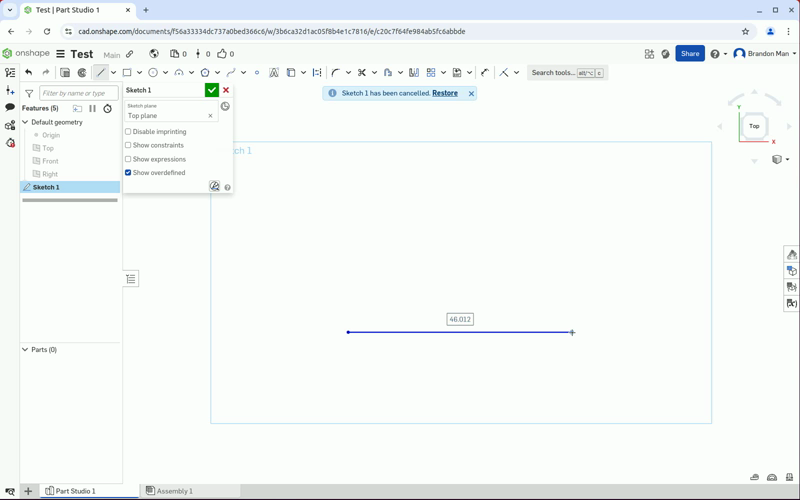
mouse_move(572, 235)
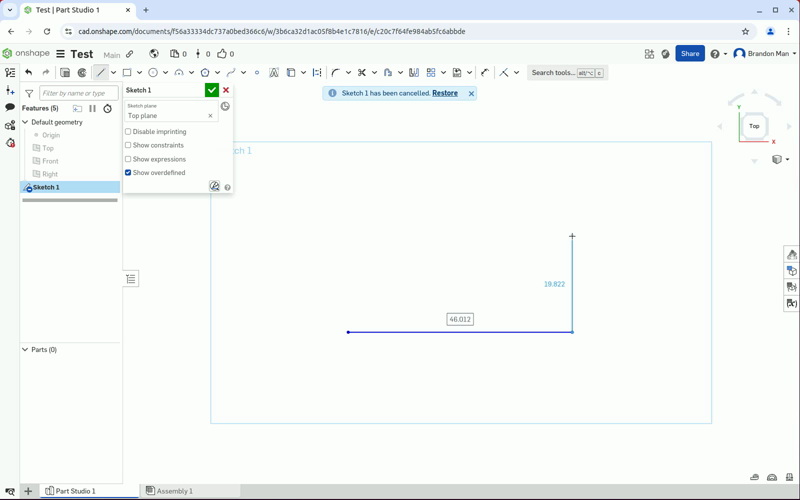
click(572, 235)
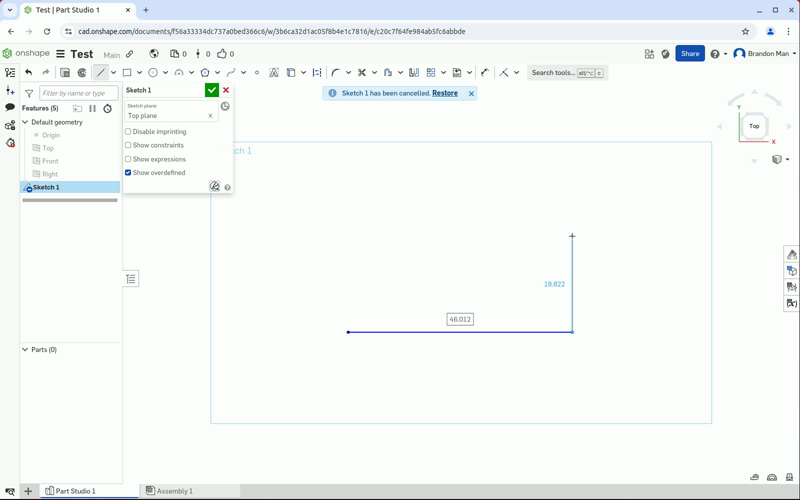
key_up(shift)
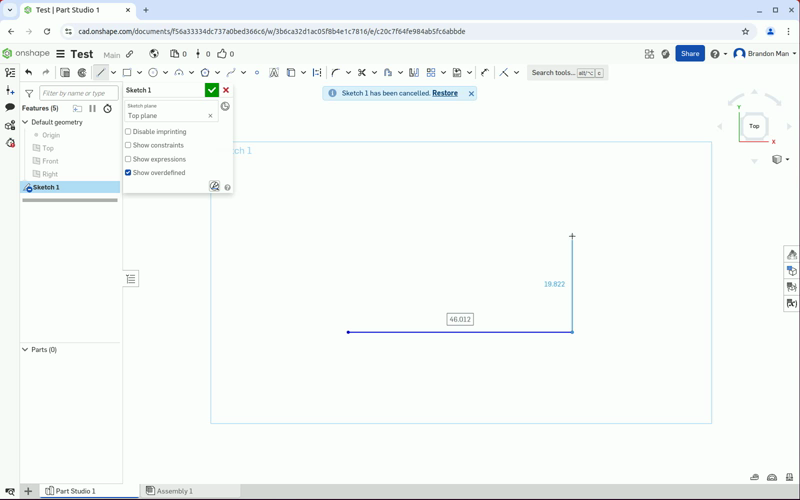
key_down(shift)
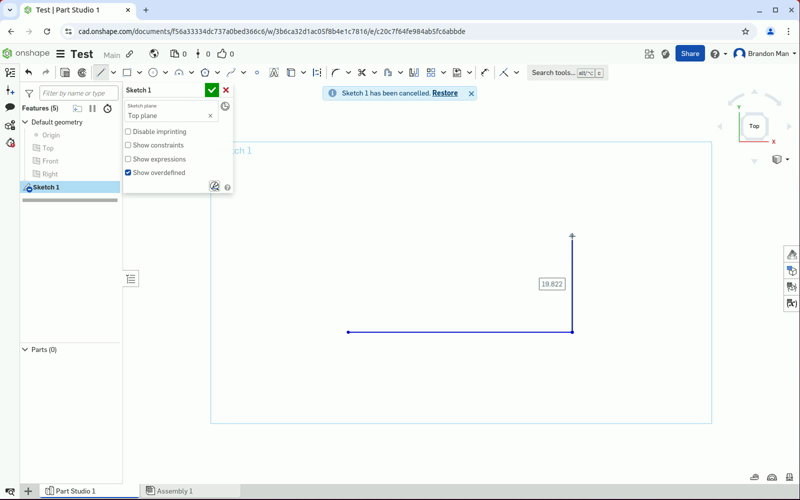
mouse_move(589, 235)
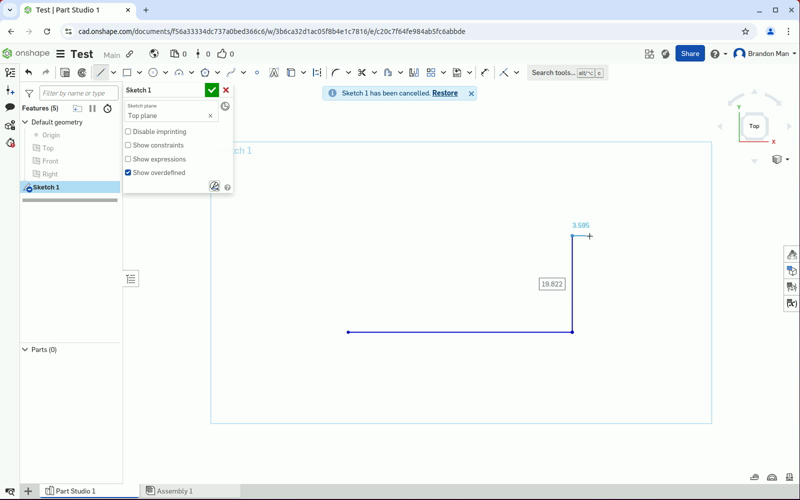
mouse_move(543, 235)
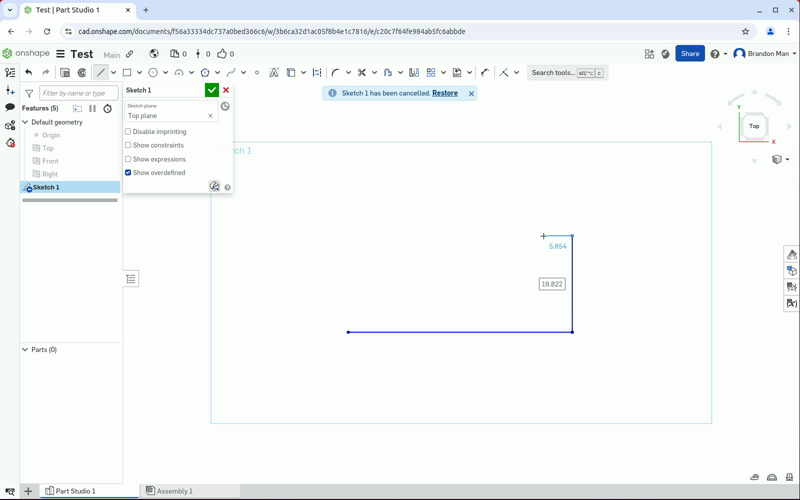
click(543, 235)
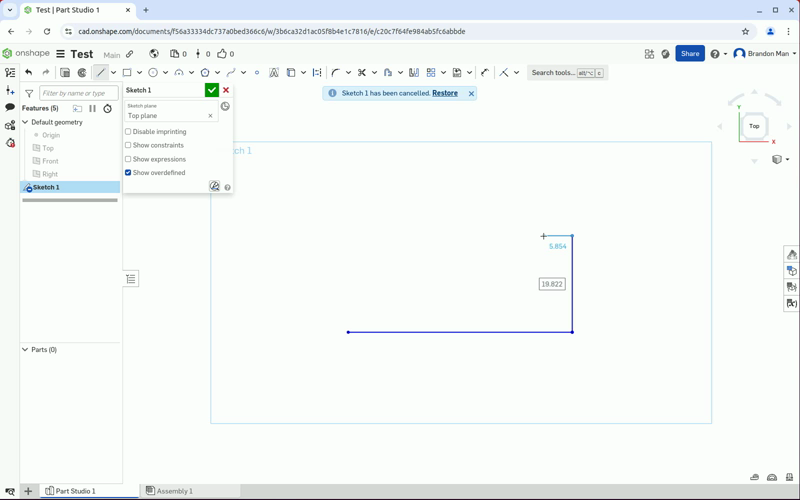
key_up(shift)
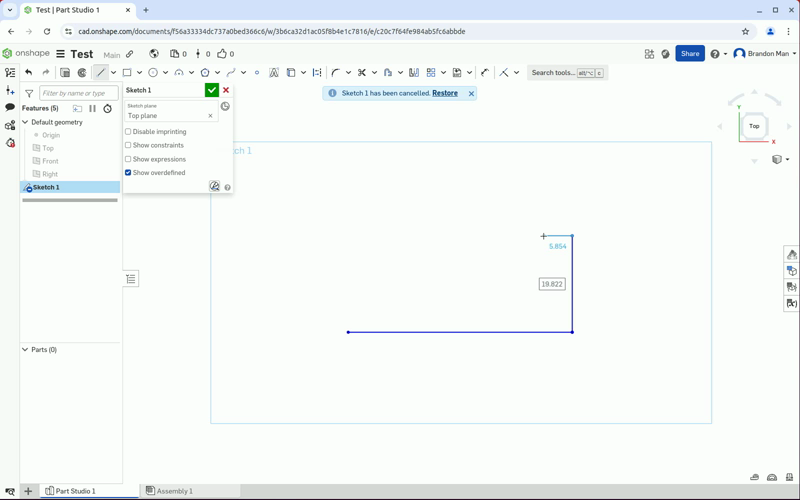
key_down(shift)
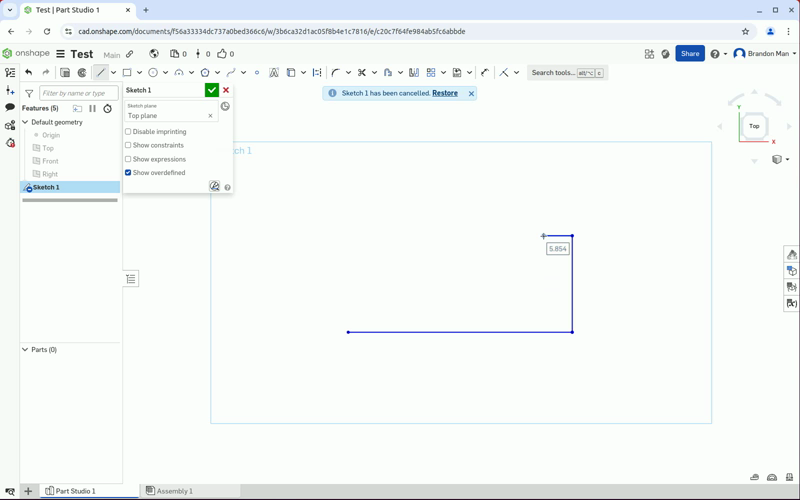
mouse_move(543, 303)
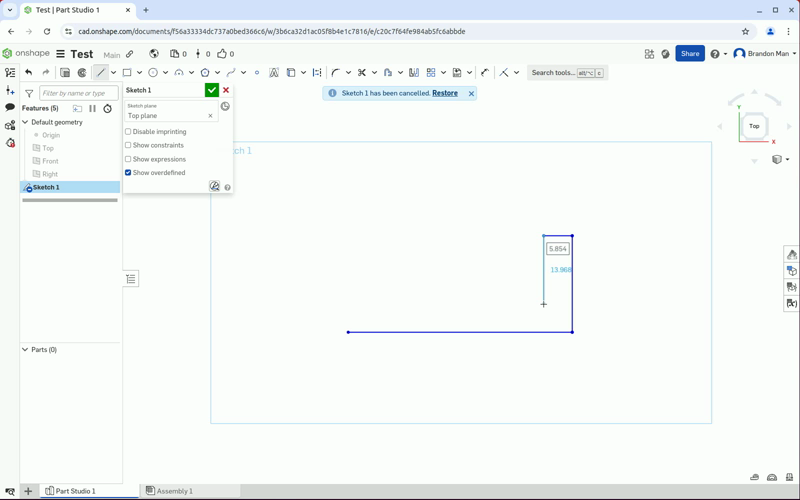
click(543, 303)
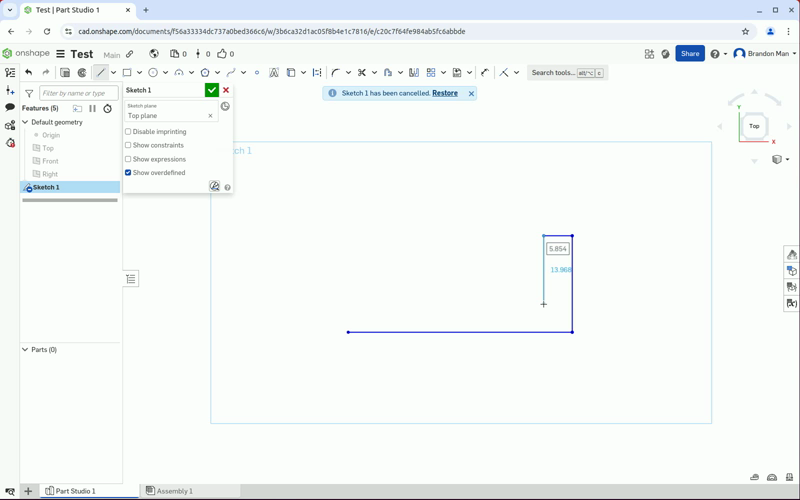
key_up(shift)
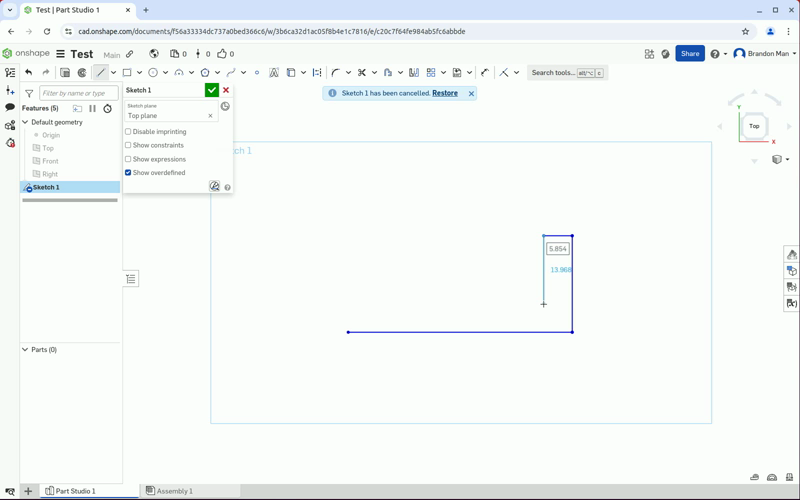
key_down(shift)
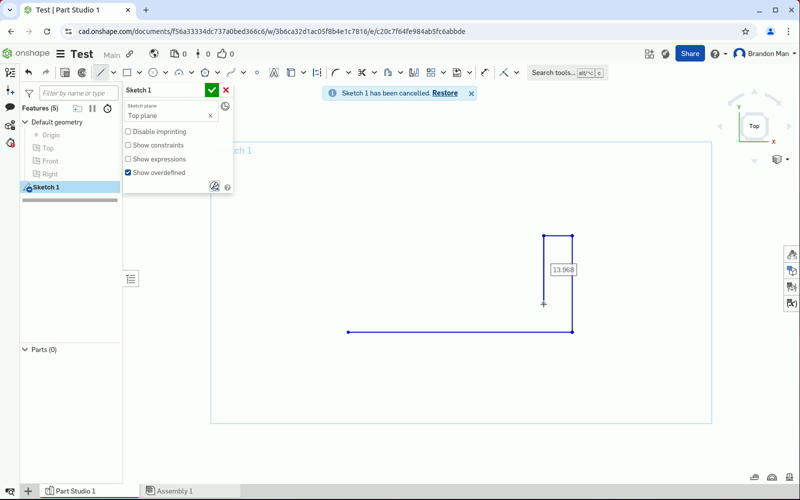
mouse_move(480, 303)
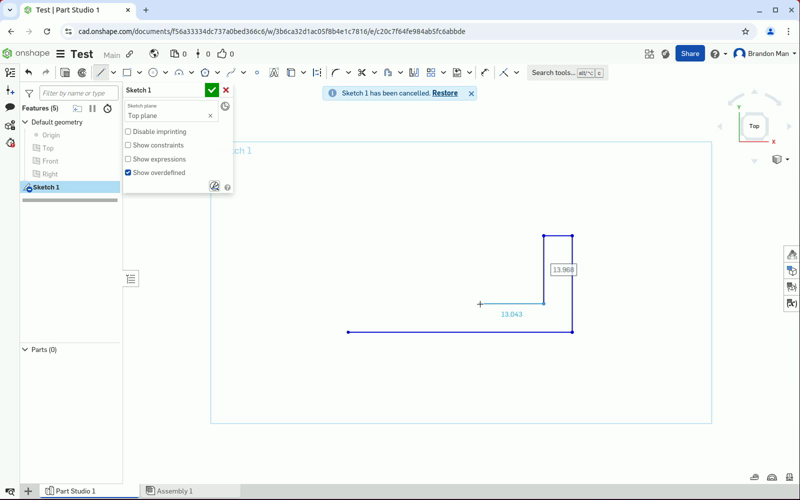
click(480, 303)
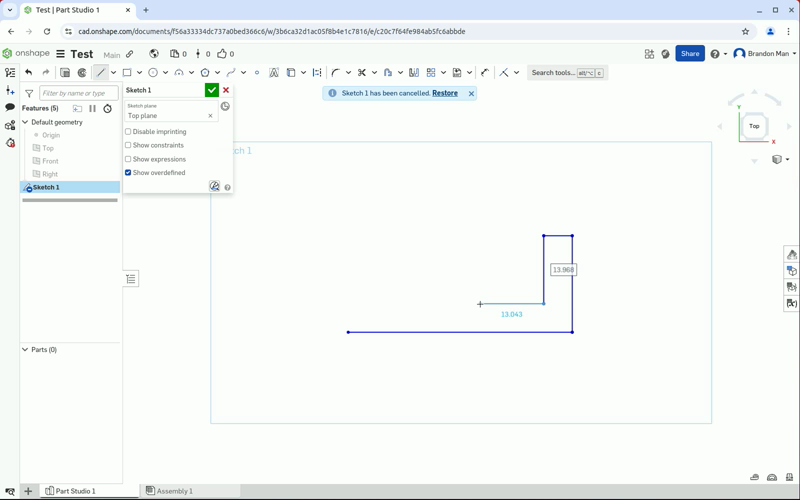
key_up(shift)
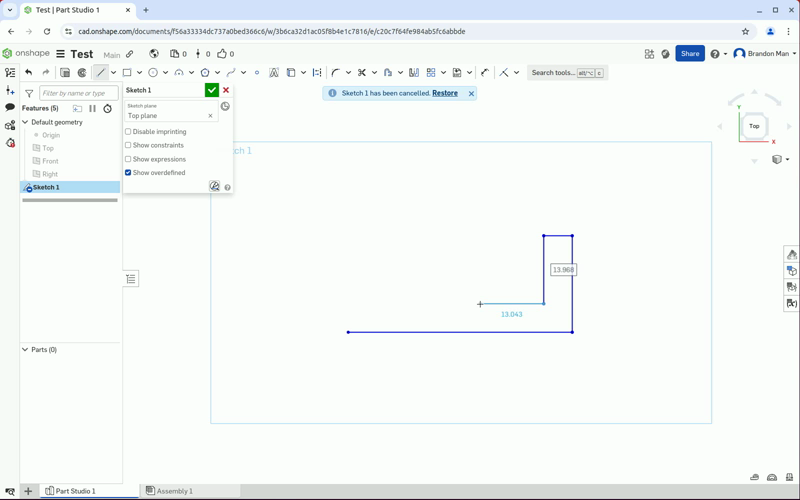
key_down(shift)
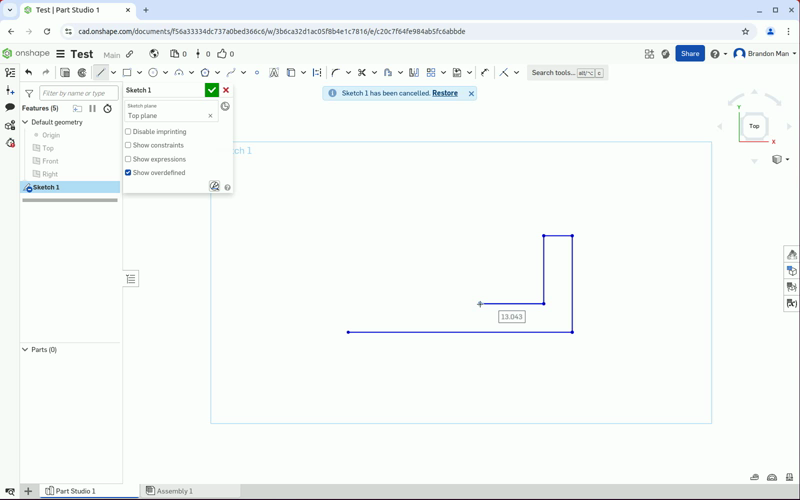
mouse_move(480, 235)
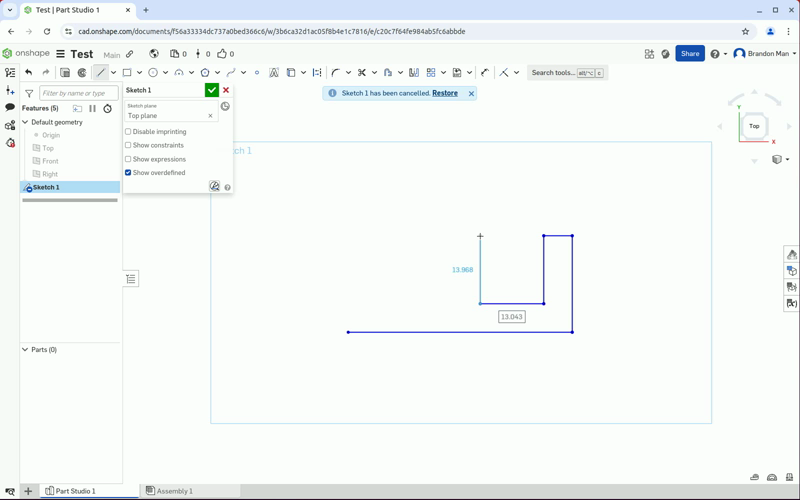
click(480, 235)
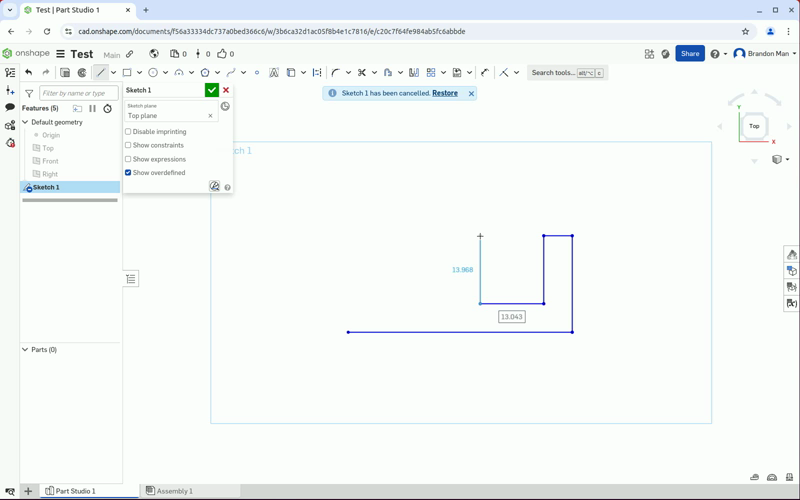
key_up(shift)
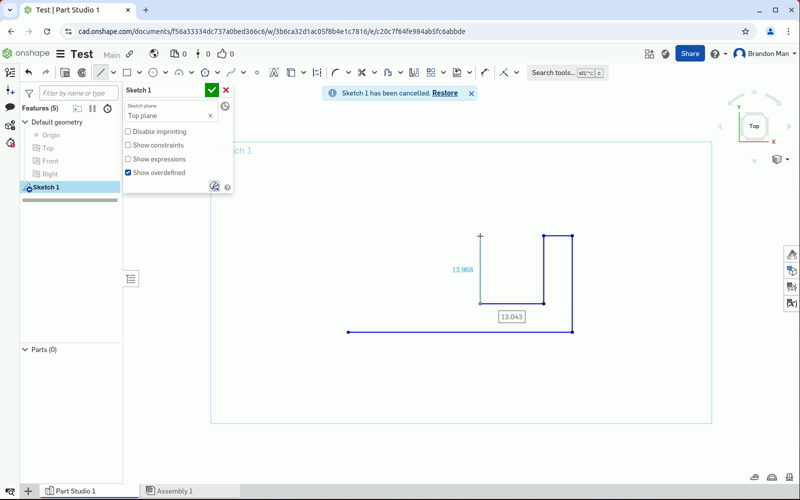
key_down(shift)
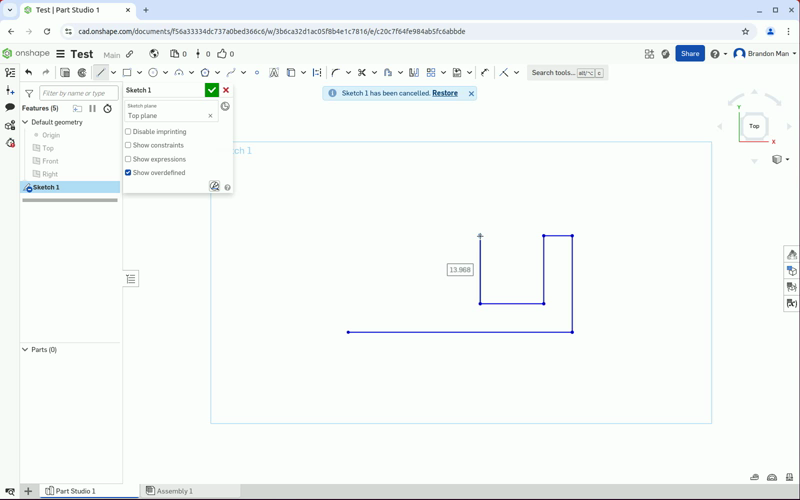
mouse_move(383, 235)
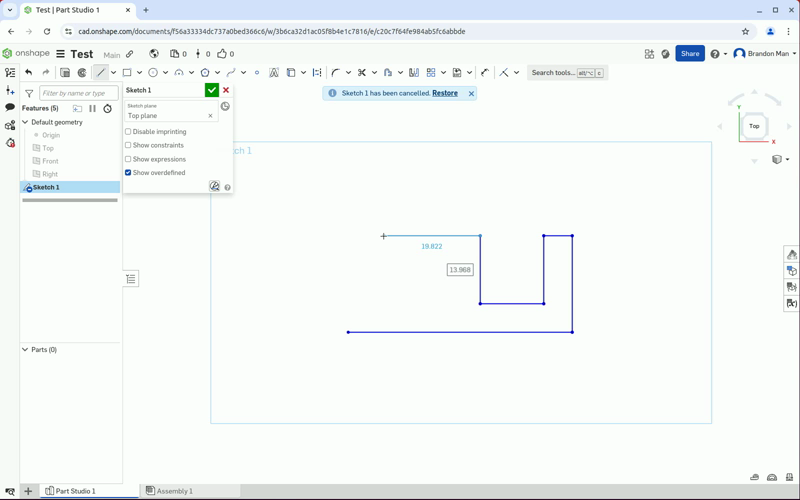
click(383, 235)
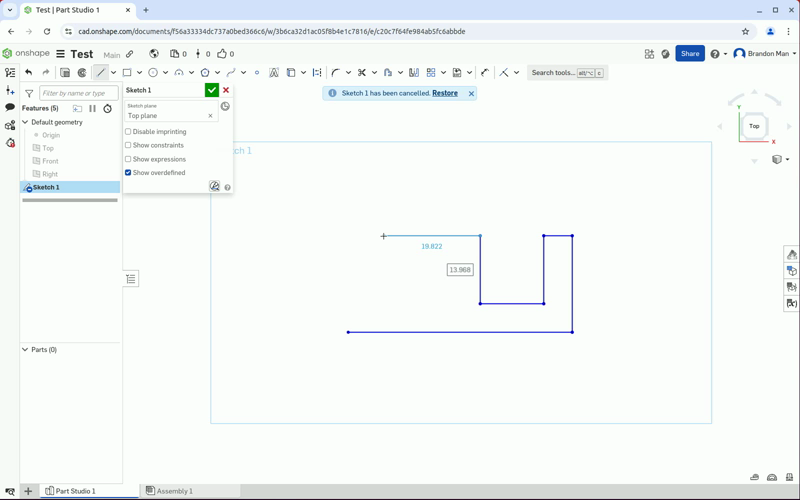
key_up(shift)
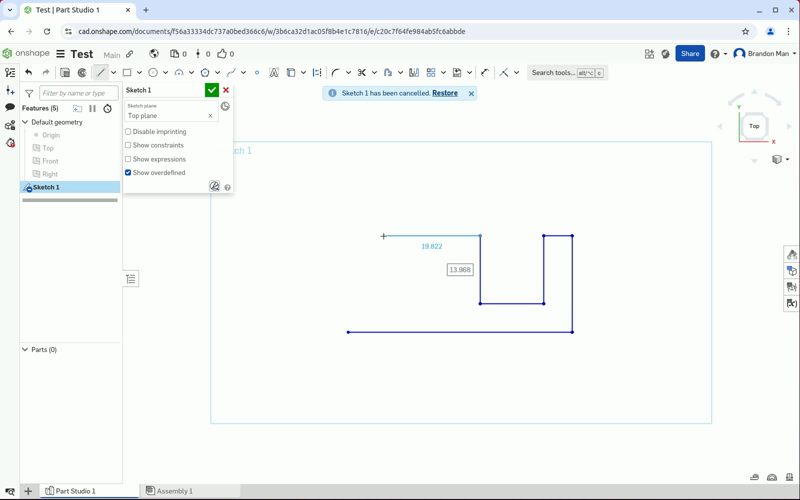
key_down(shift)
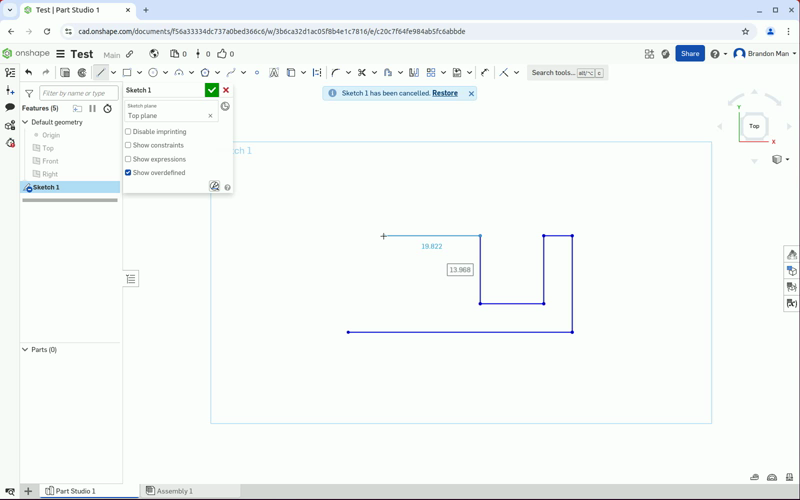
mouse_move(383, 303)
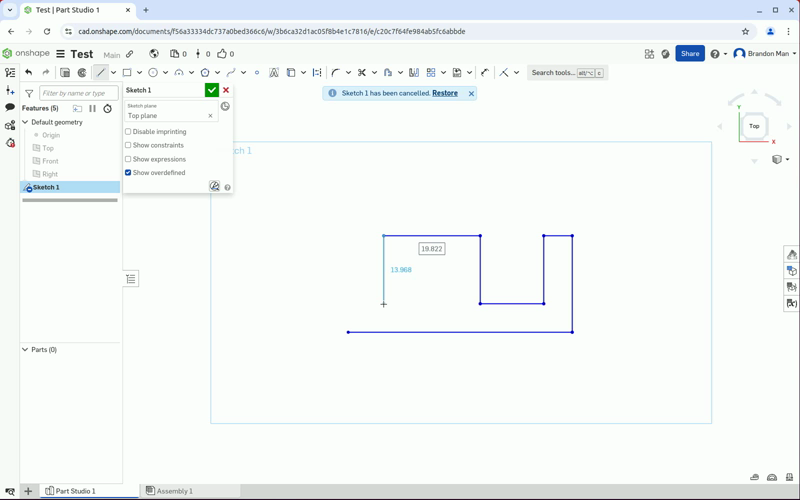
click(383, 303)
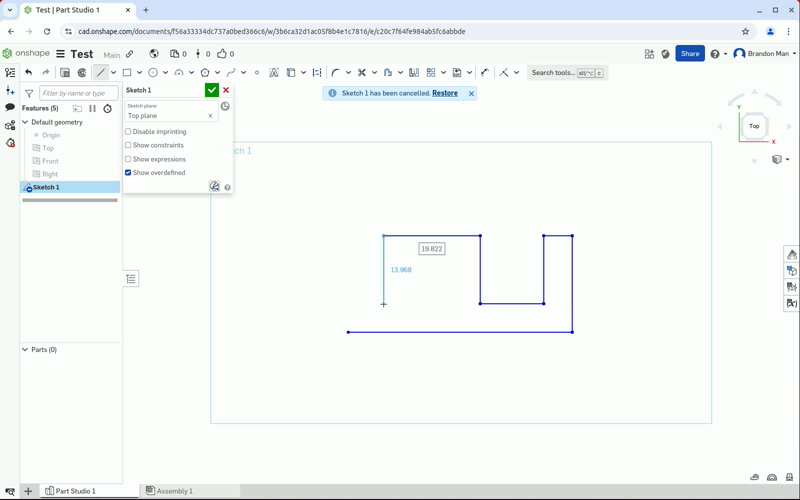
key_up(shift)
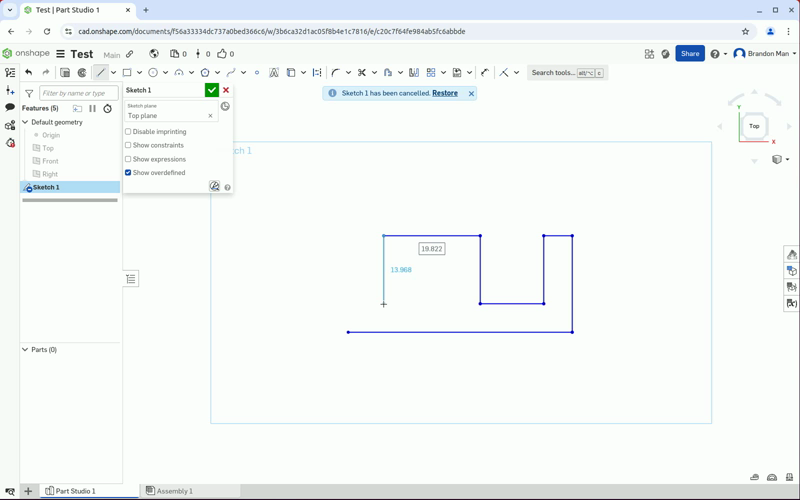
key_down(shift)
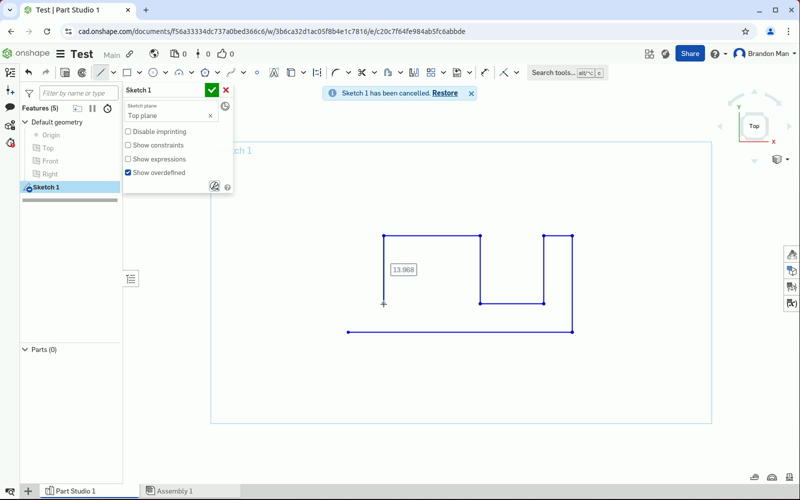
mouse_move(413, 303)
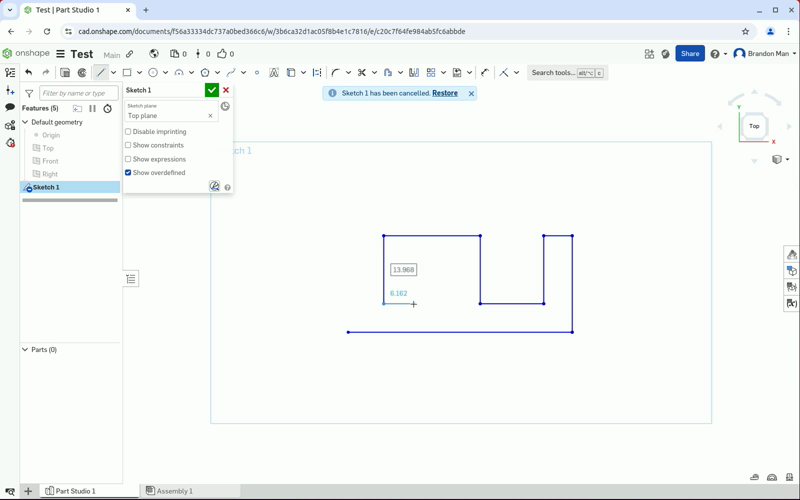
mouse_move(367, 303)
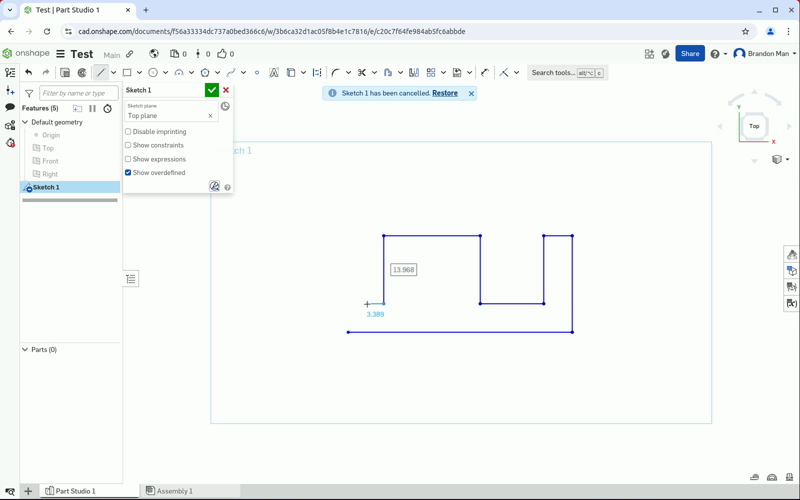
click(367, 303)
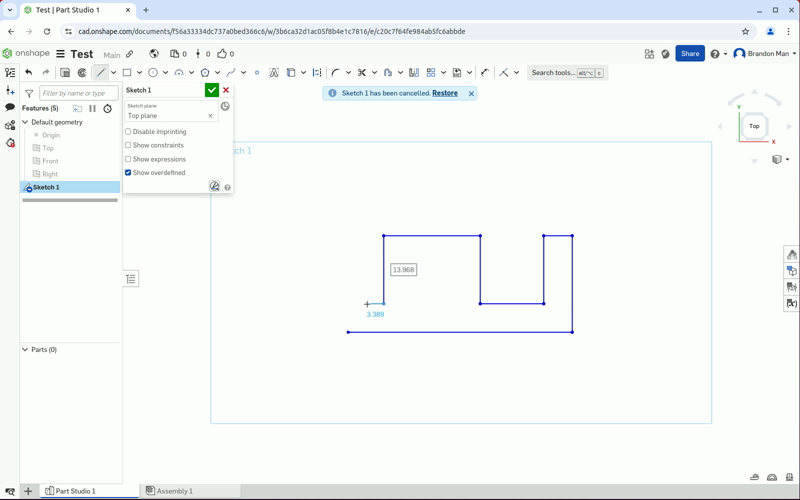
key_up(shift)
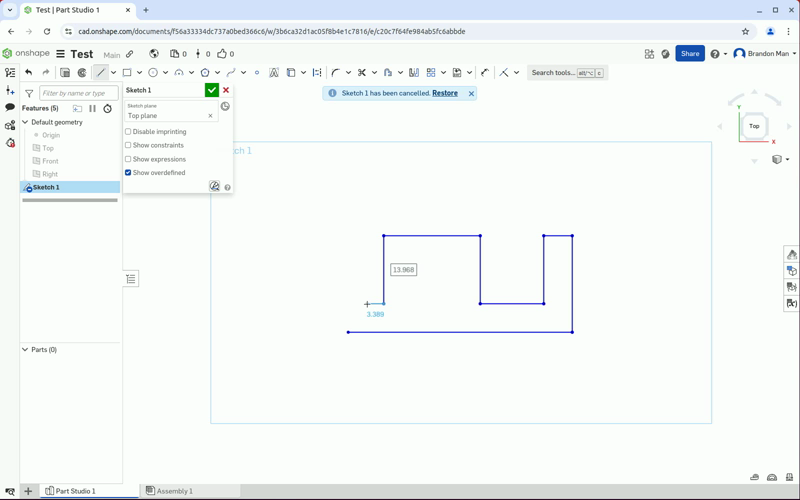
key_down(shift)
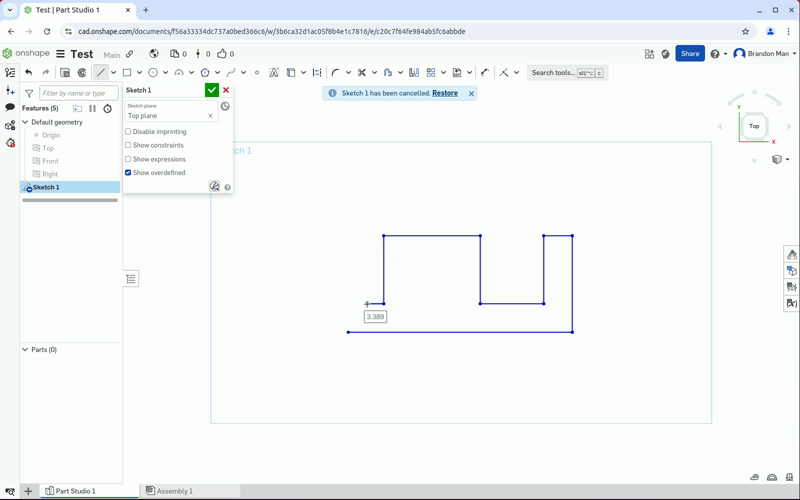
mouse_move(367, 235)
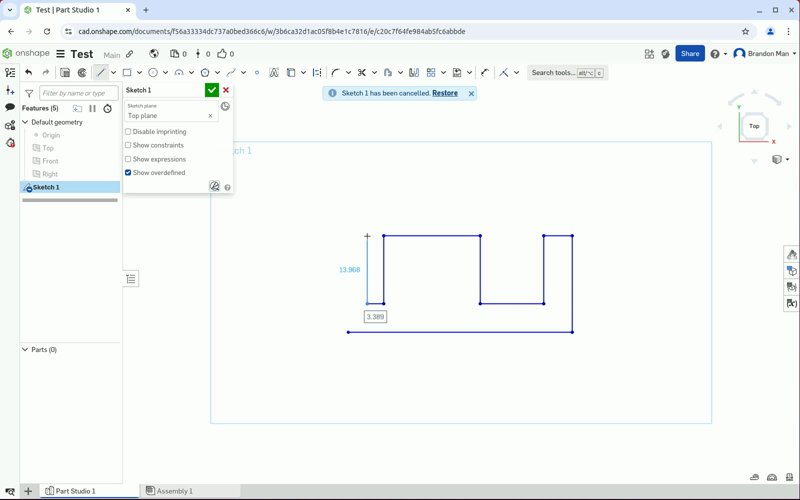
click(367, 235)
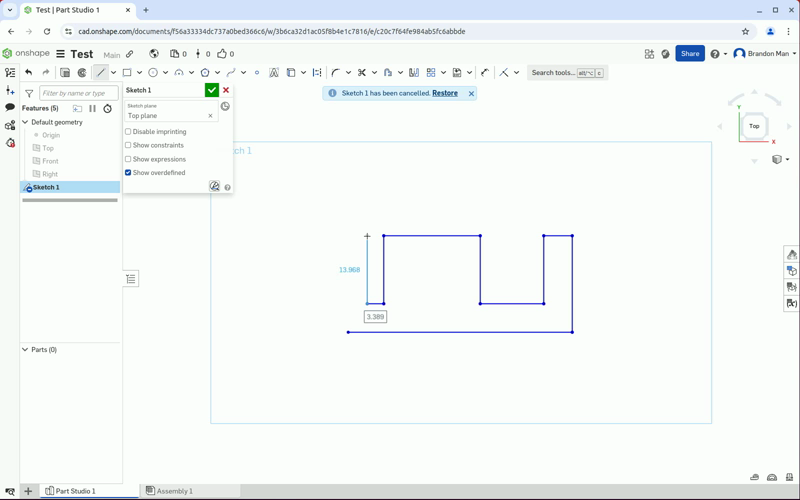
key_up(shift)
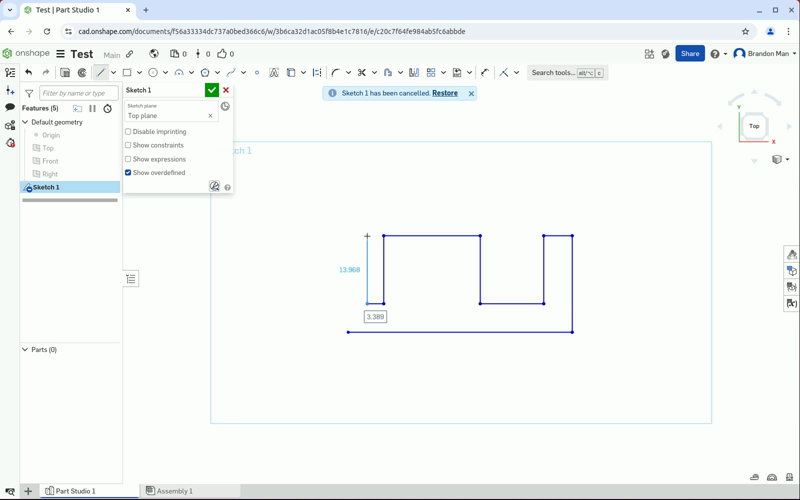
key_down(shift)
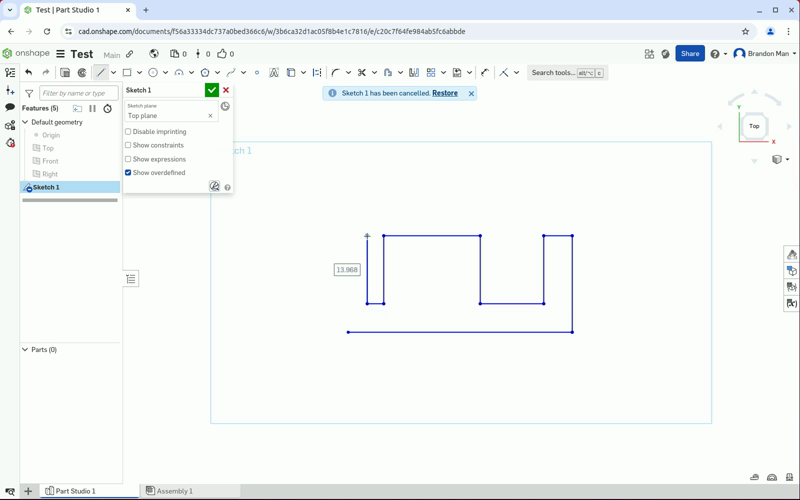
mouse_move(397, 235)
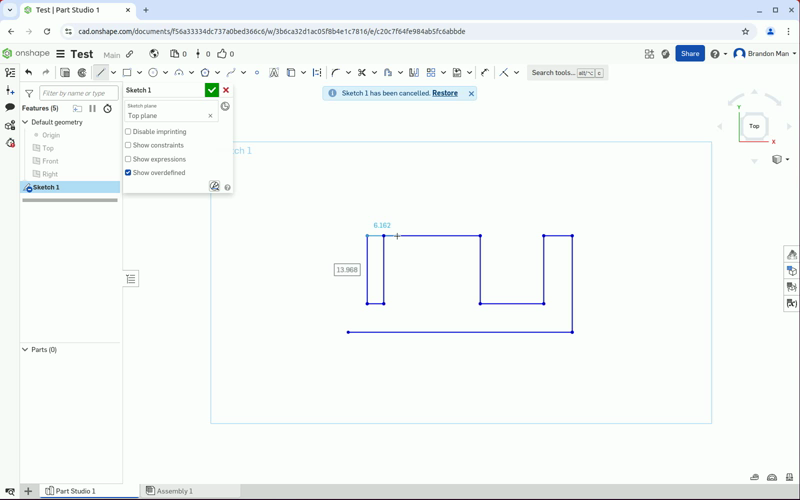
mouse_move(348, 235)
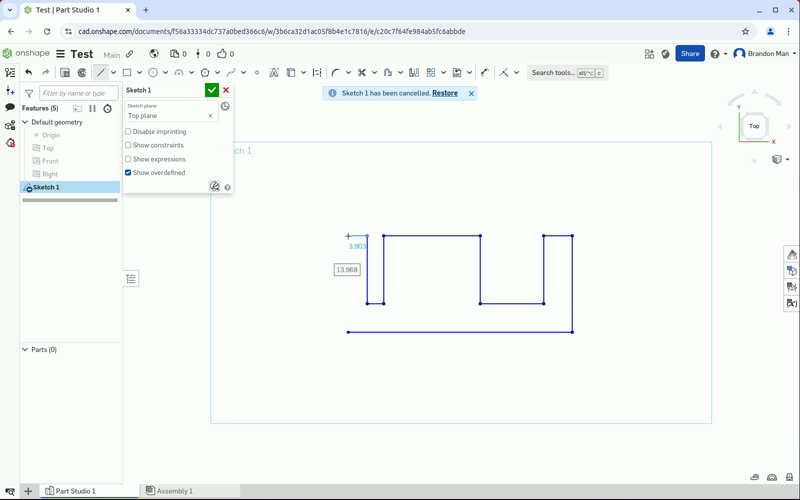
click(348, 235)
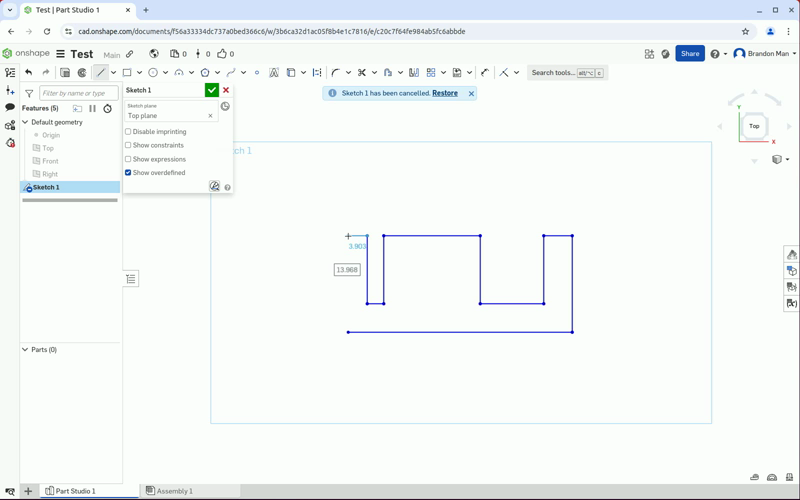
key_up(shift)
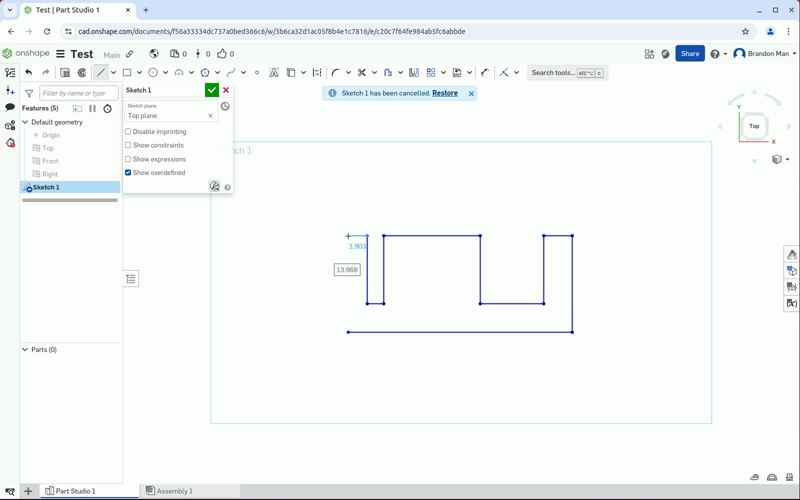
key_down(shift)
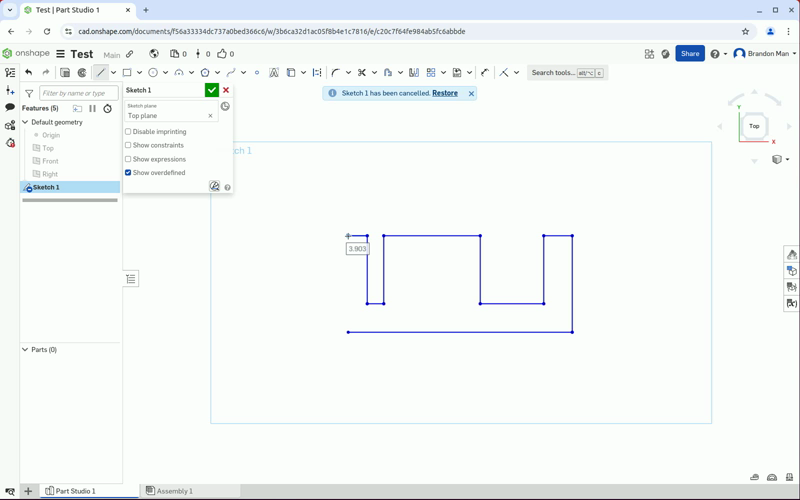
mouse_move(348, 332)
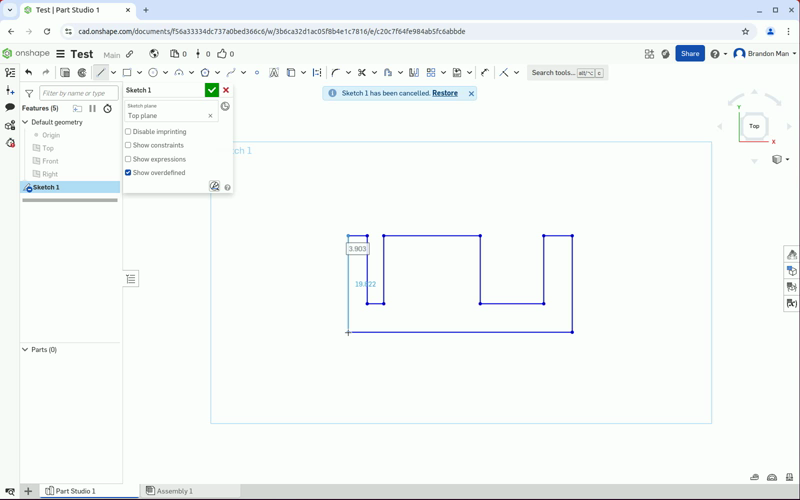
key_up(shift)
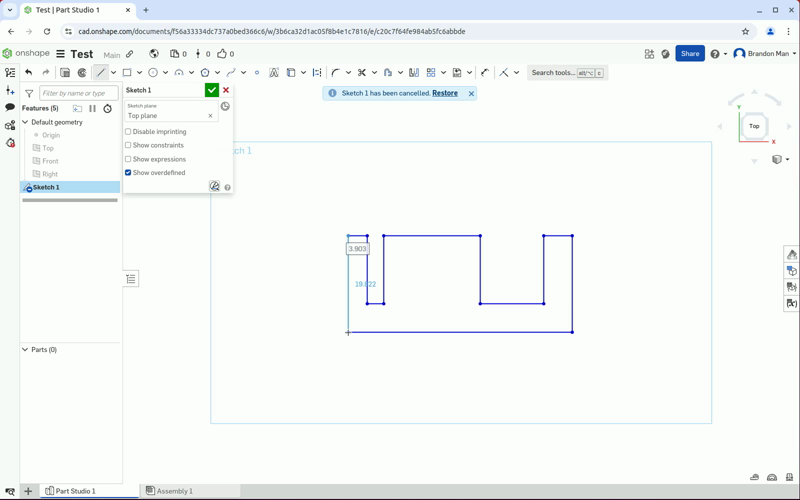
click(348, 332)
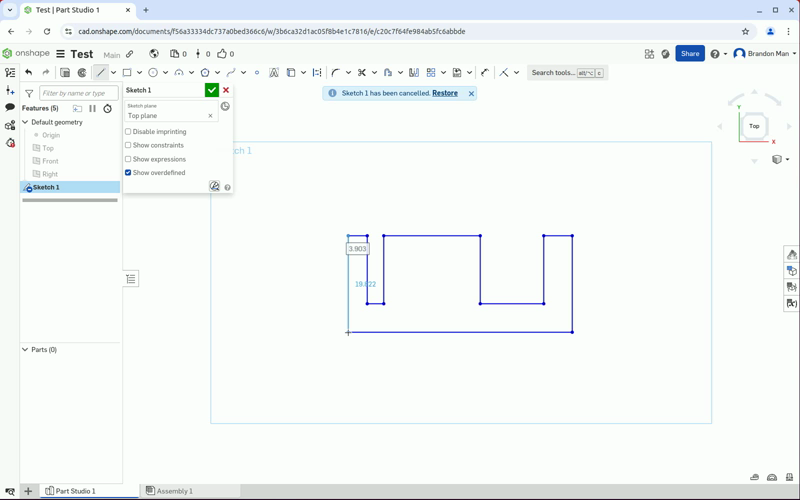
key(esc)
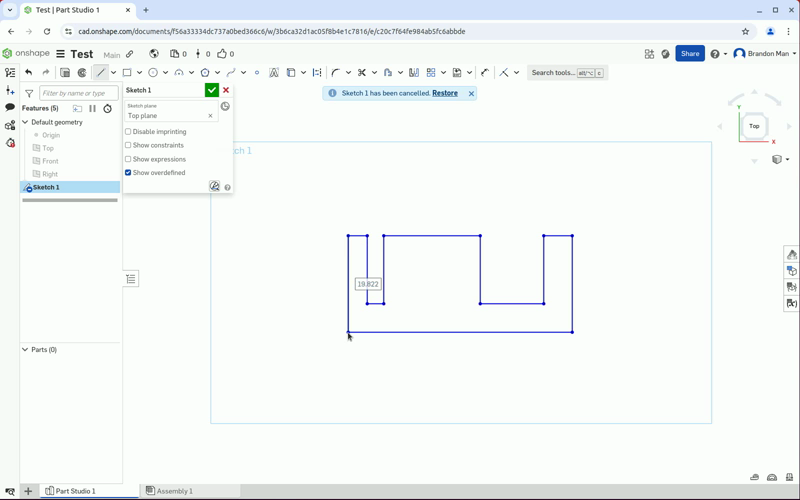
mouse_move(462, 248)
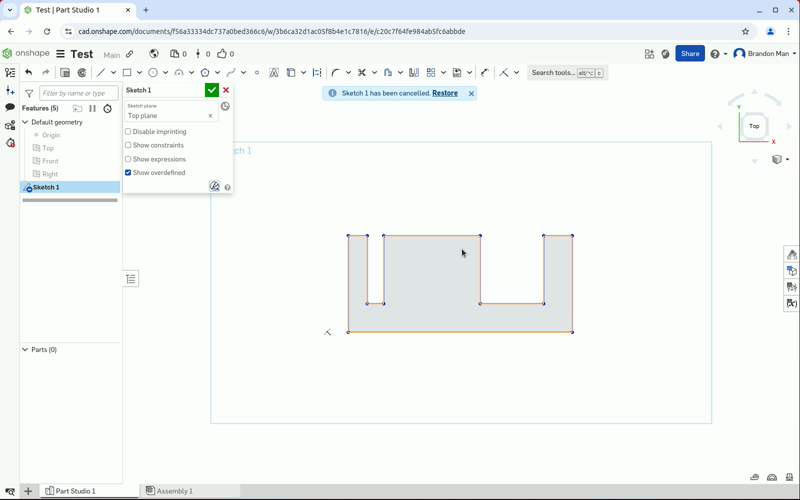
click(462, 248)
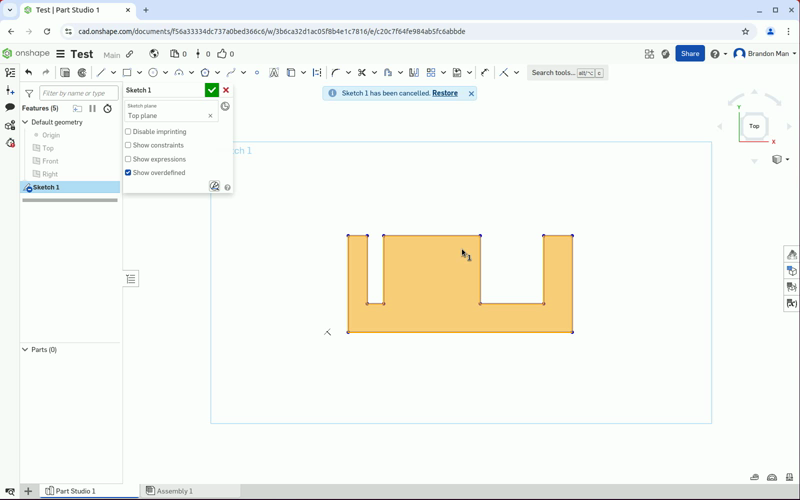
mouse_move(73, 352)
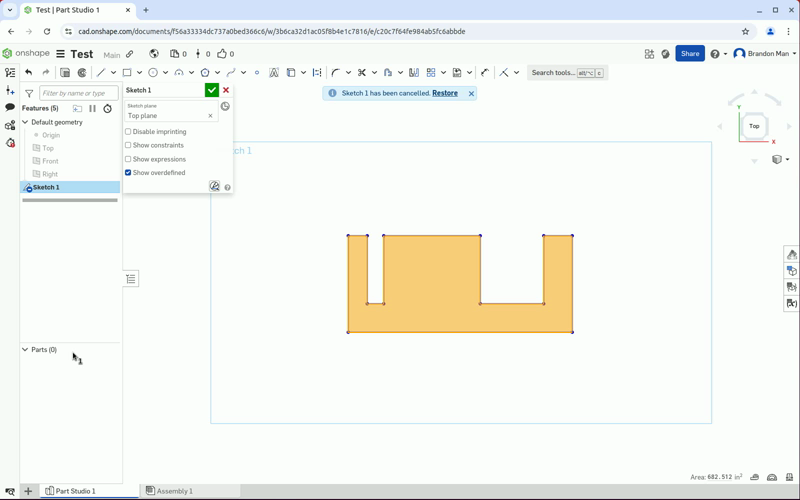
key(shift+y)
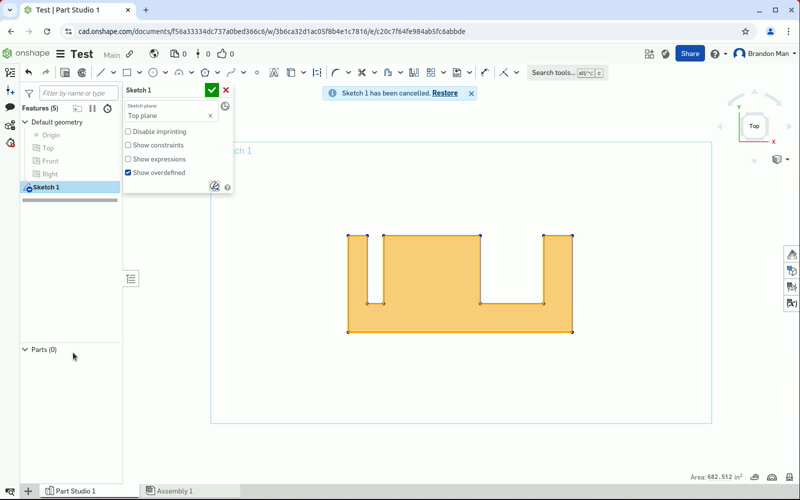
key(shift+e)
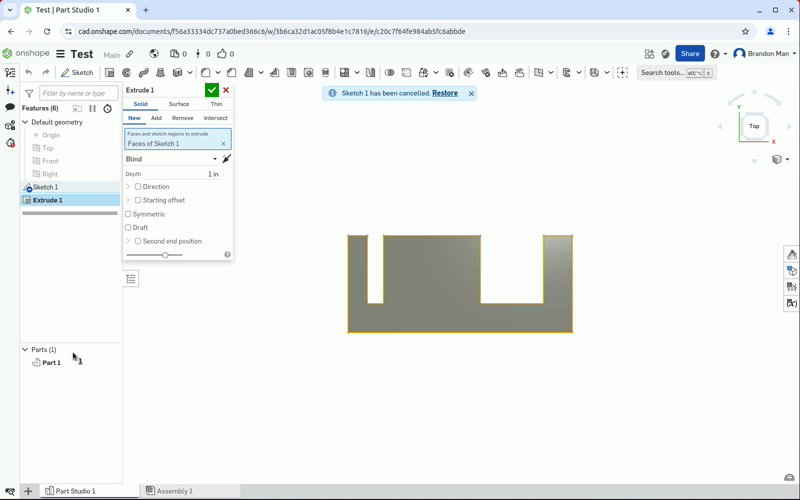
mouse_move(143, 106)
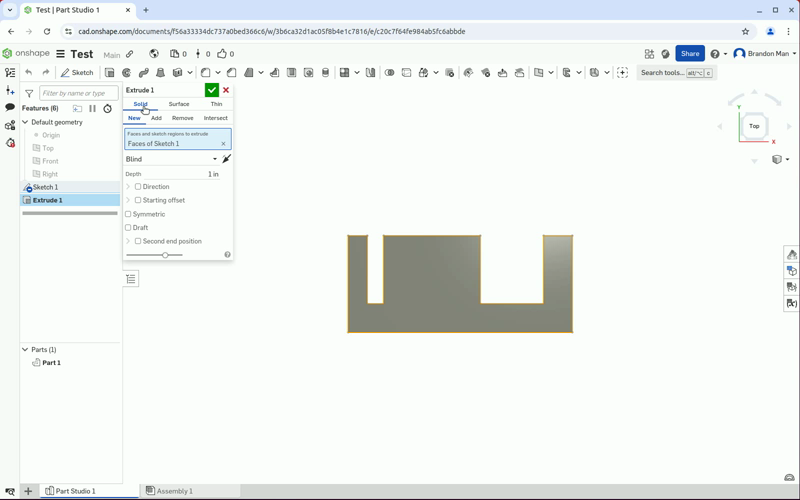
click(143, 106)
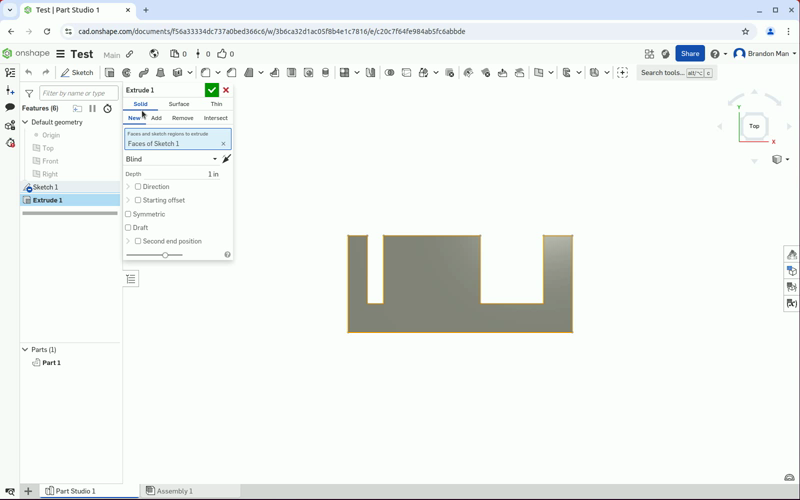
mouse_move(137, 120)
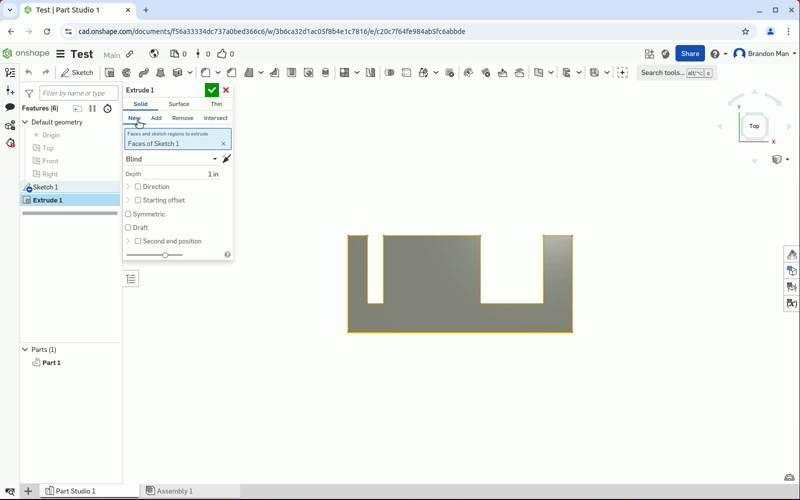
click(137, 120)
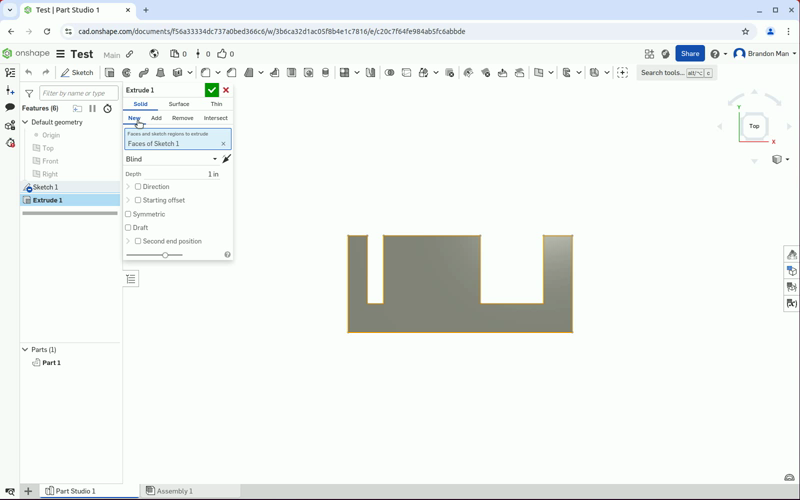
key(tab, 4)
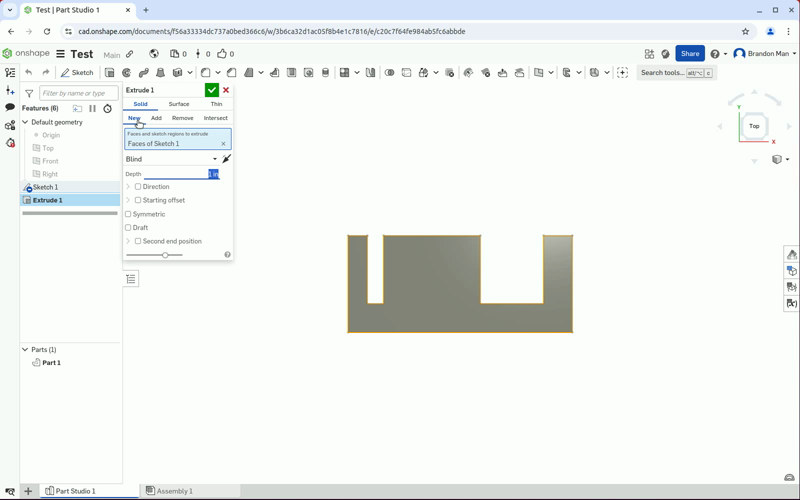
text(12.516)
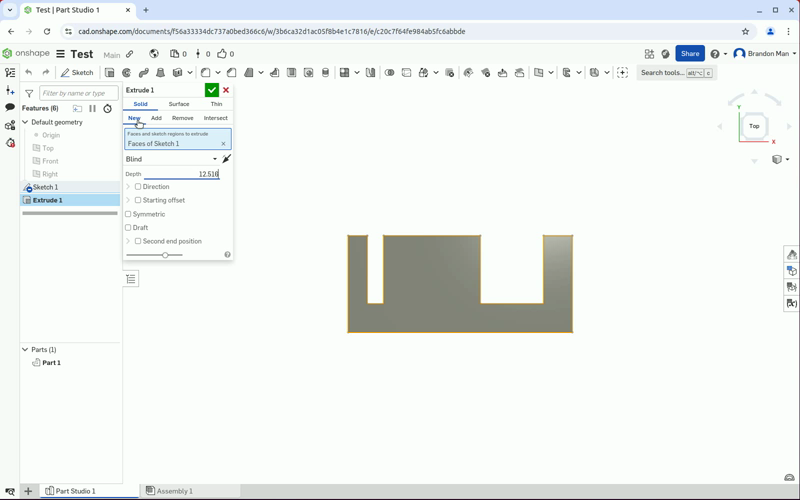
key(tab, 3)
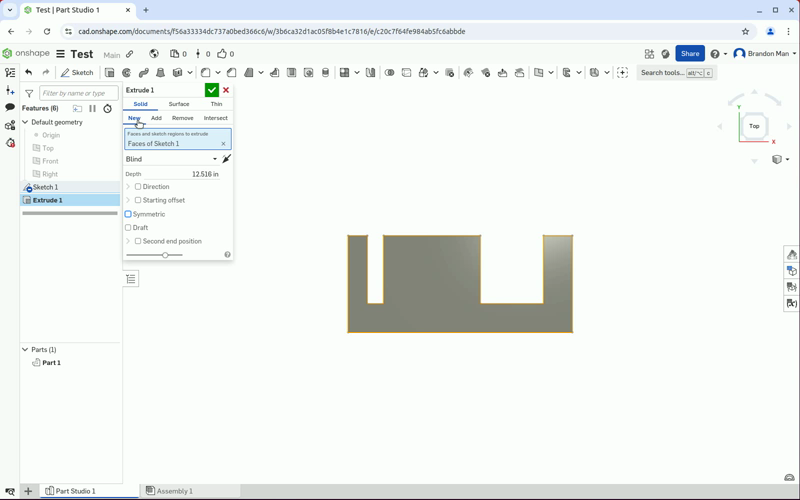
key(space)
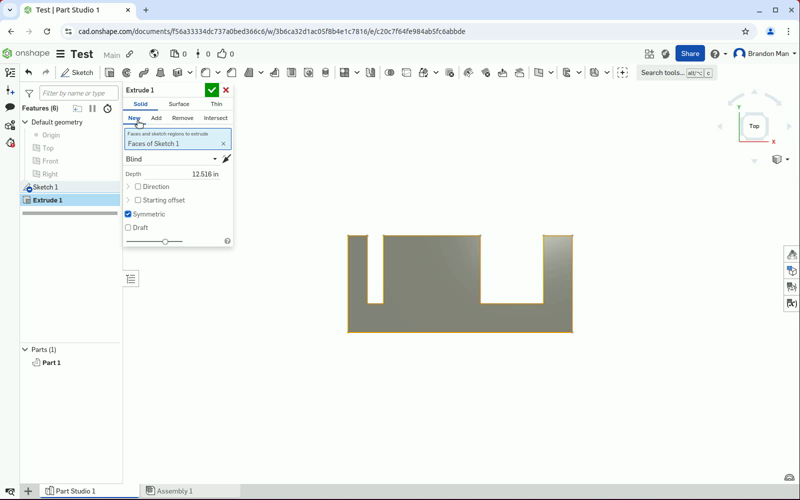
key(enter)
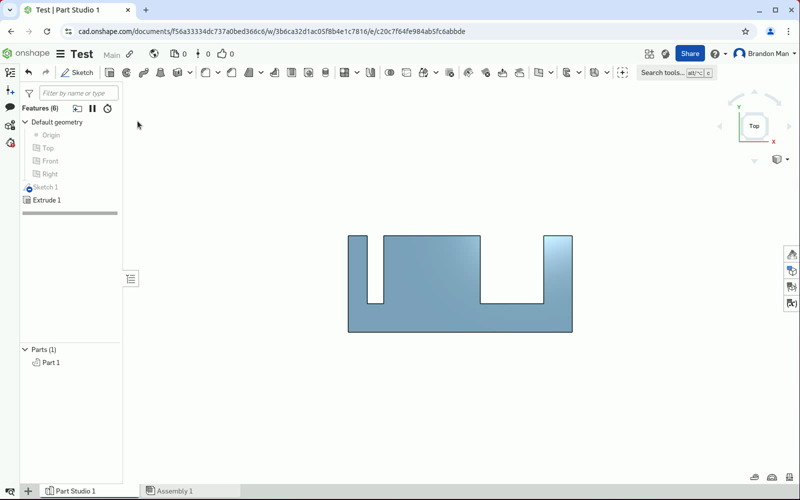
key(shift+h)
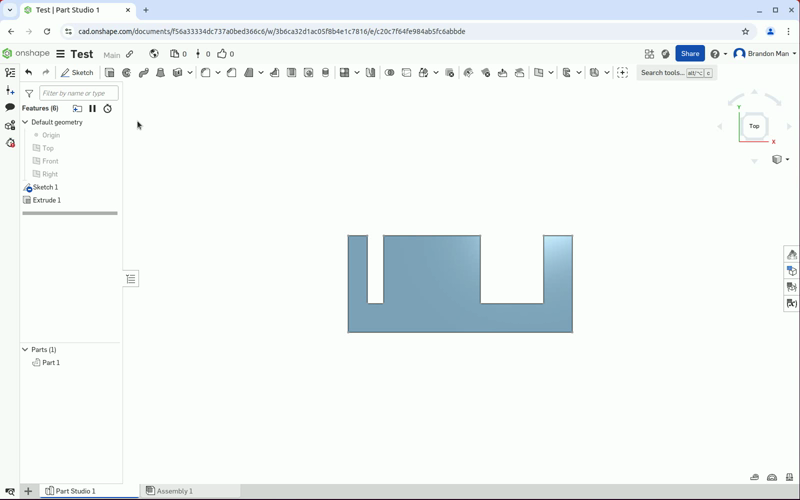
key(shift+h)
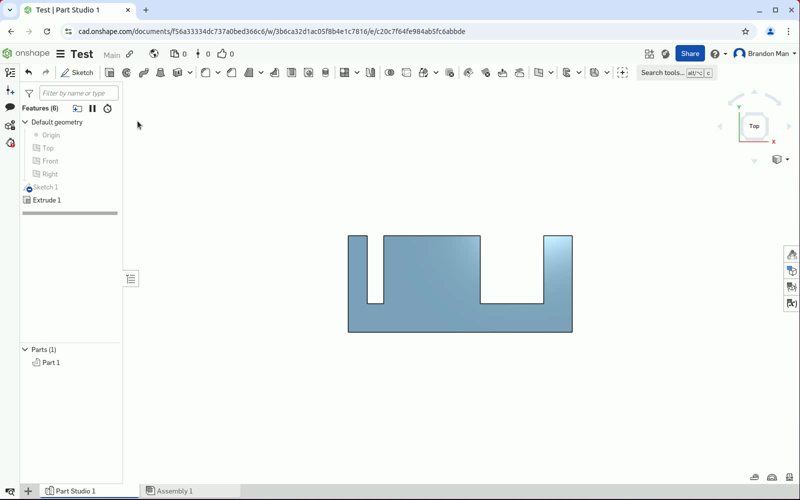
mouse_move(73, 189)
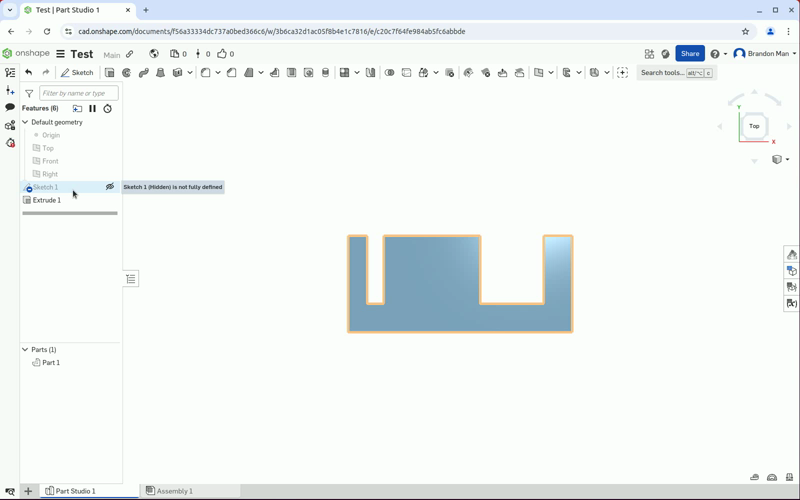
click(73, 189)
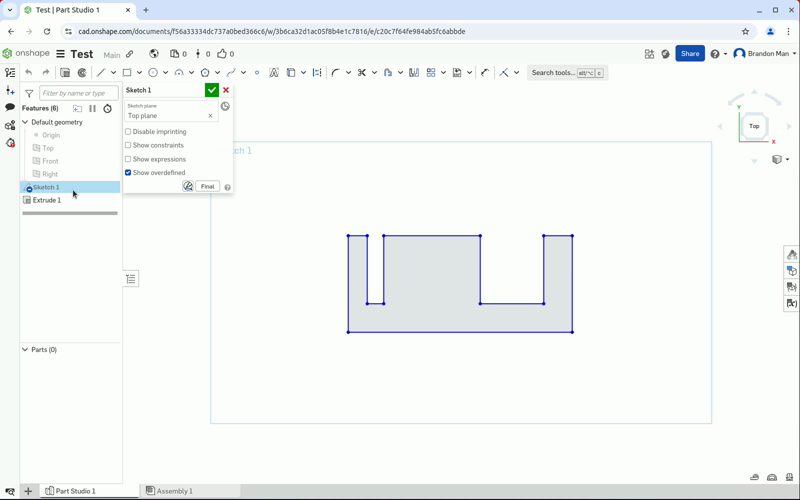
mouse_move(229, 92)
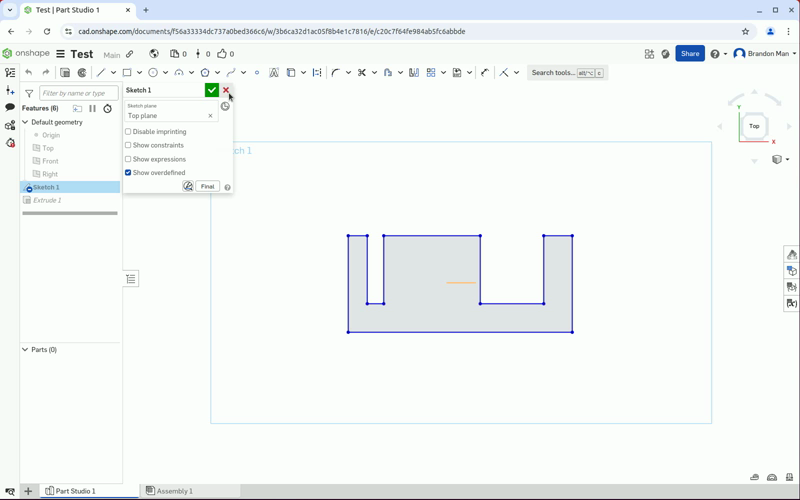
click(229, 92)
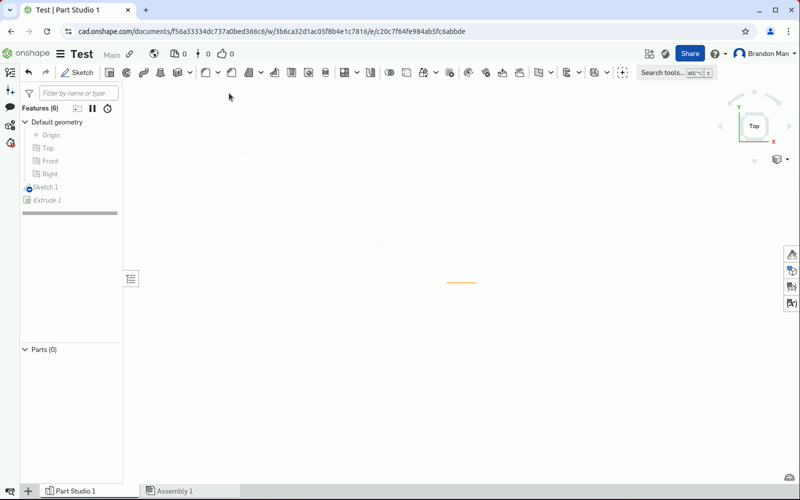
mouse_move(73, 352)
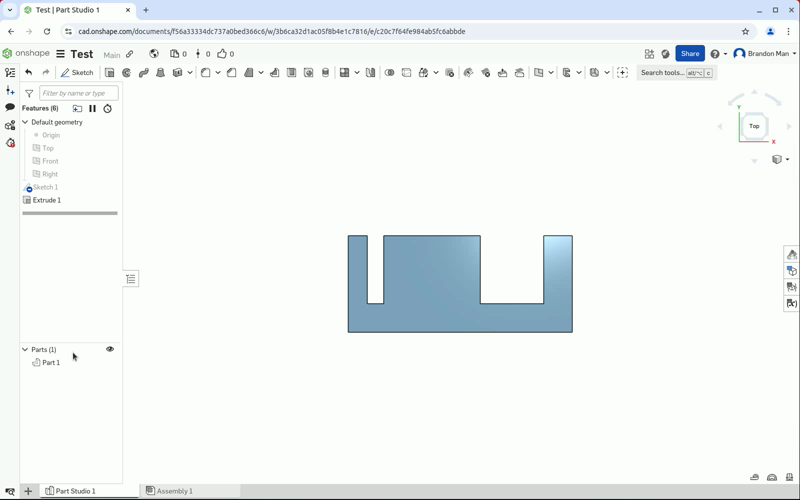
key(y)
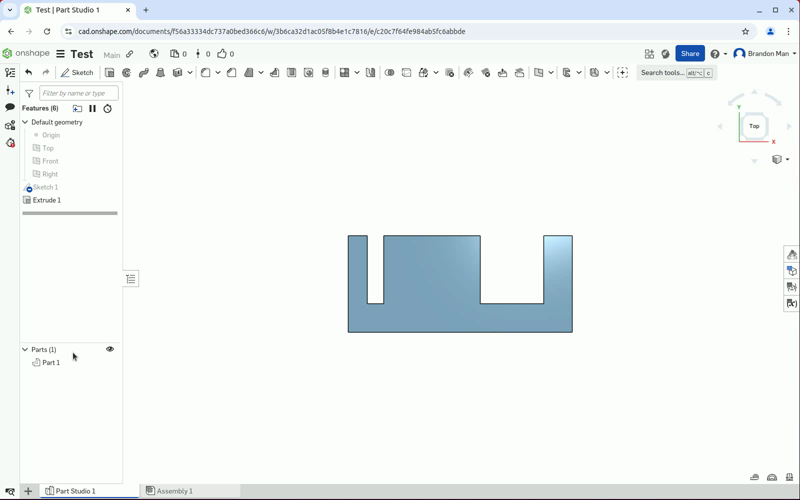
key(shift+p)
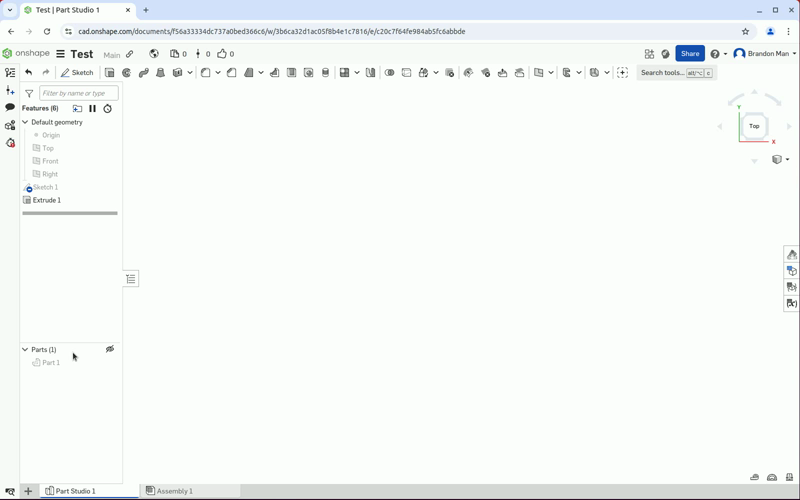
key(space)
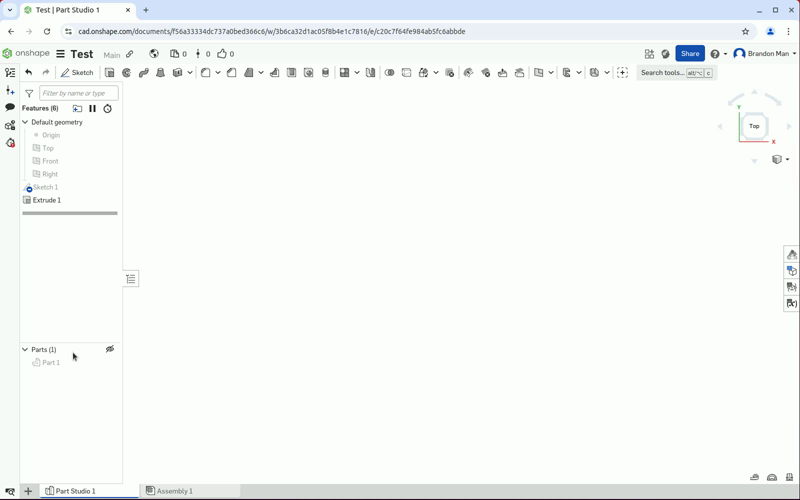
key_down(shift)
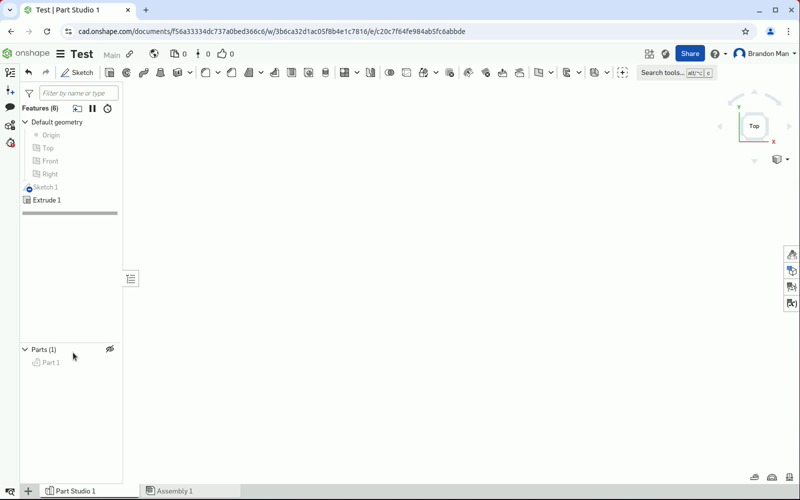
key(up)
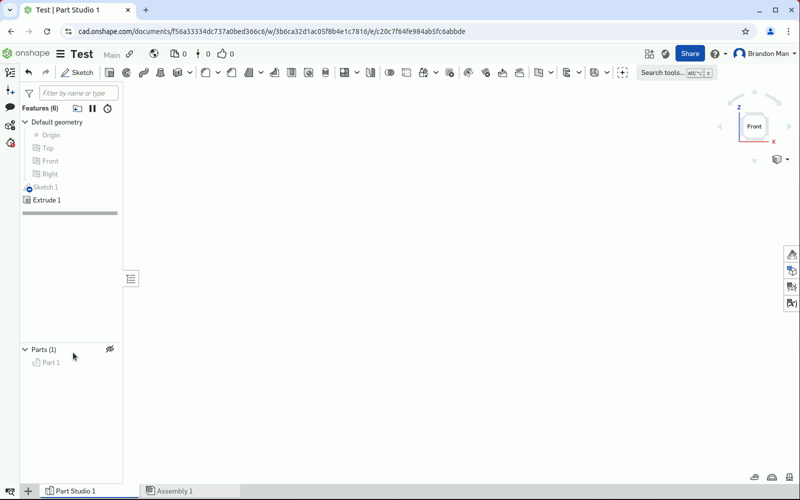
key_up(shift)
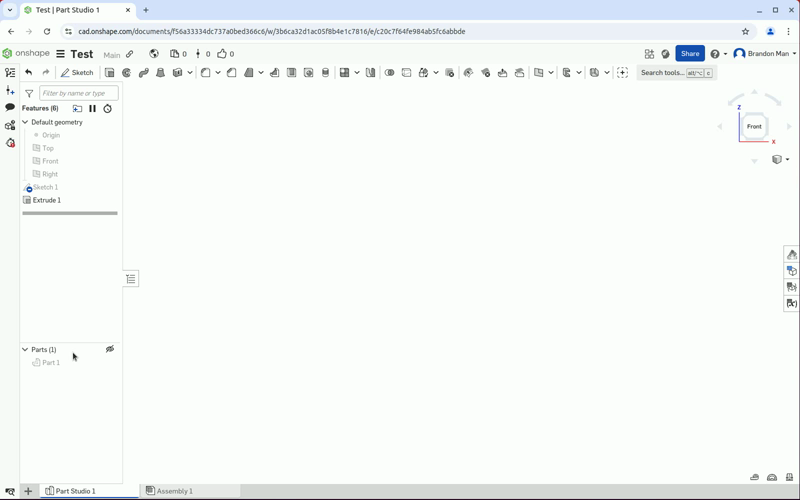
key(space)
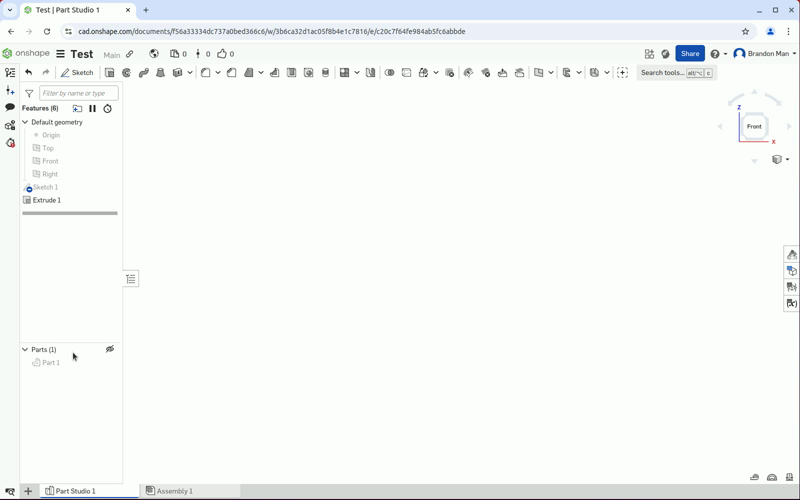
key_down(shift)
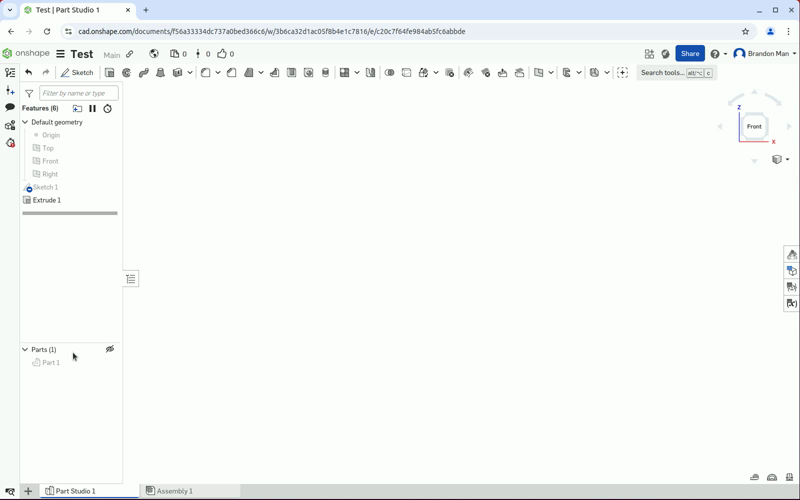
key(left)
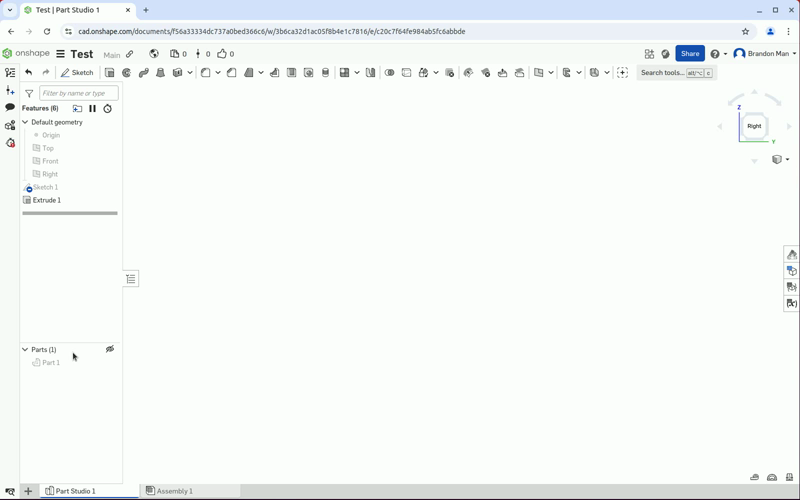
key_up(shift)
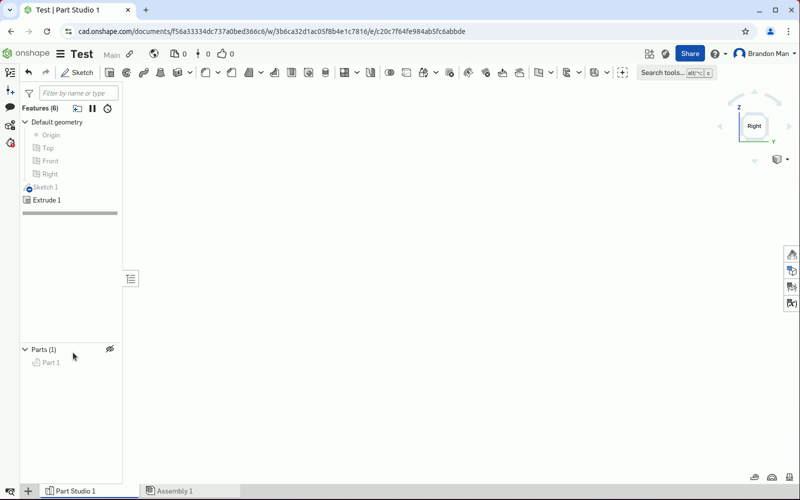
mouse_move(73, 352)
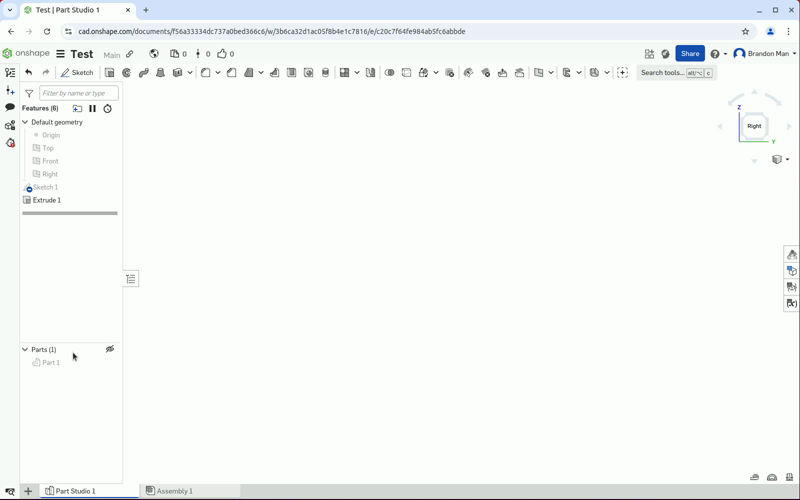
key(shift+y)
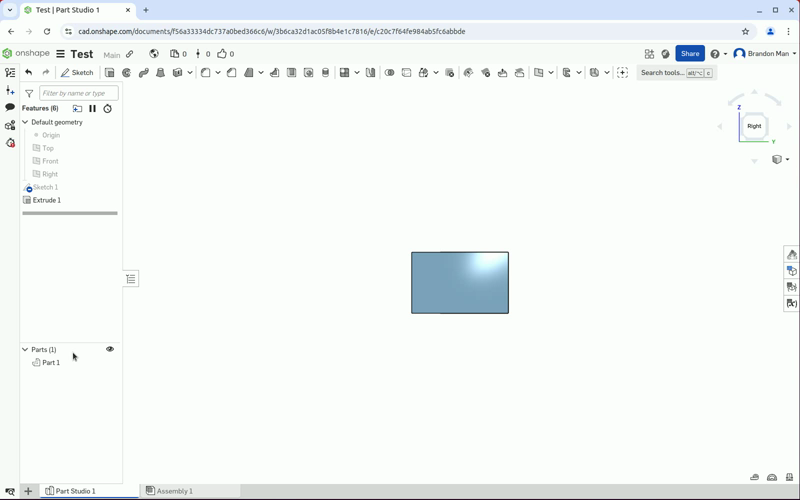
mouse_move(541, 75)
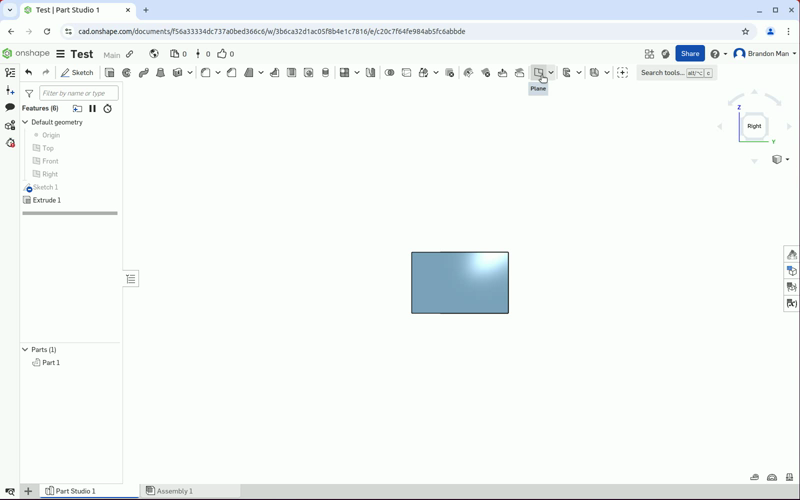
click(541, 75)
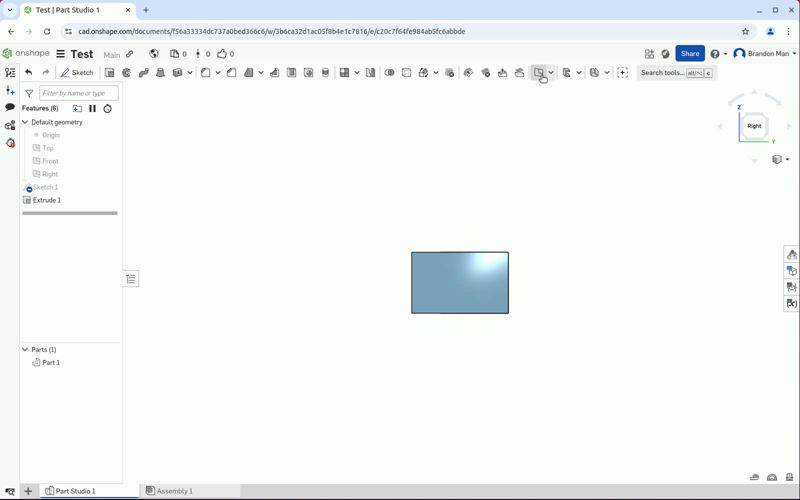
mouse_move(73, 176)
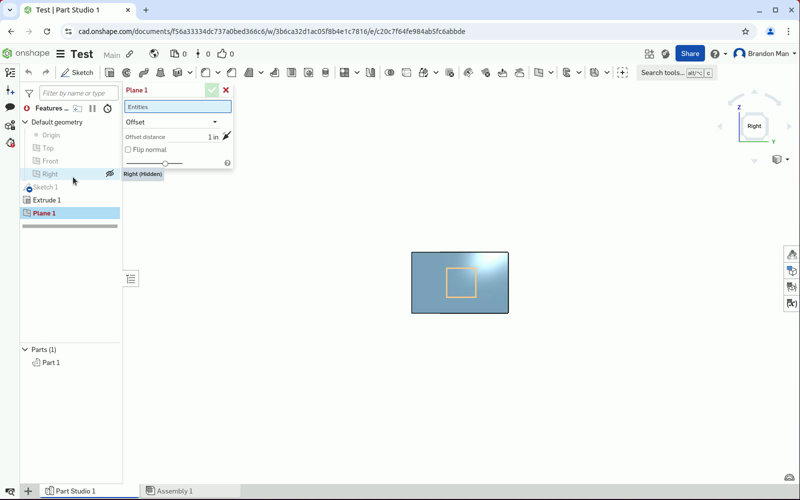
click(73, 176)
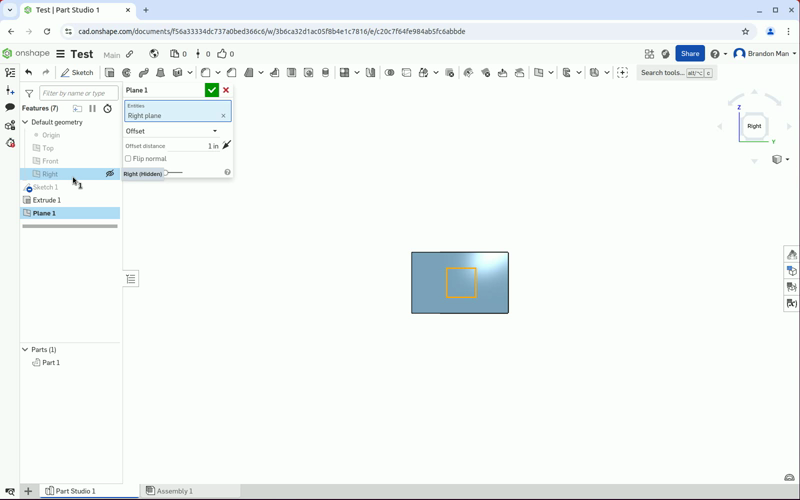
key(tab, 2)
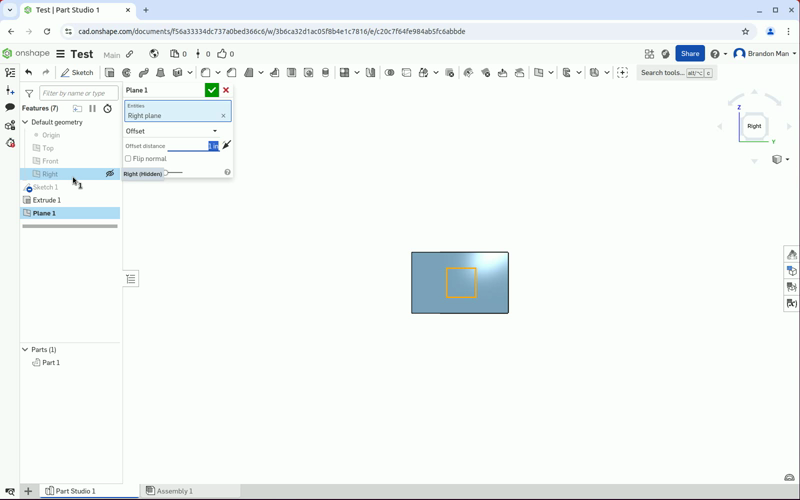
text(23.108)
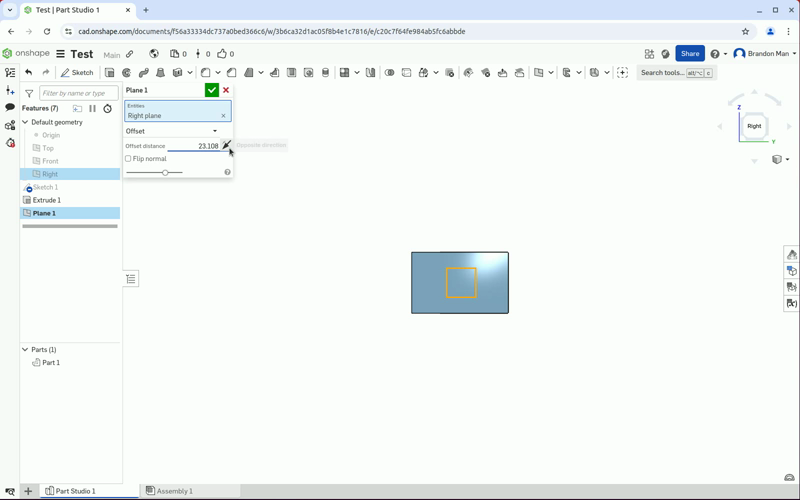
mouse_move(229, 147)
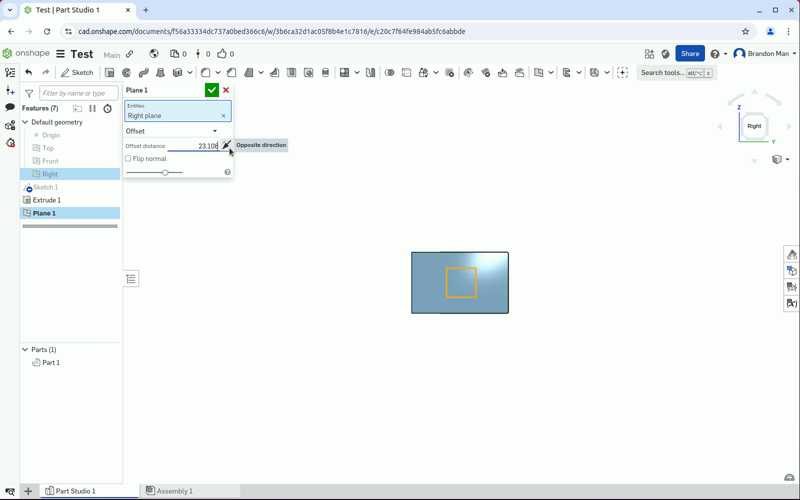
click(229, 147)
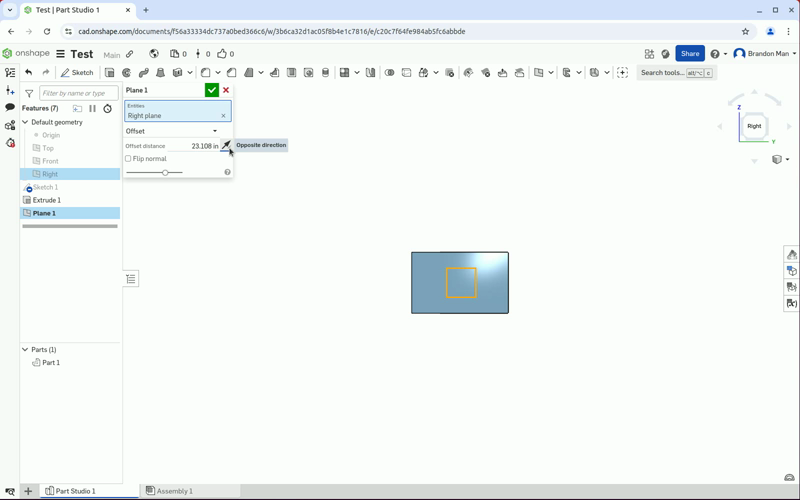
key(enter, 2)
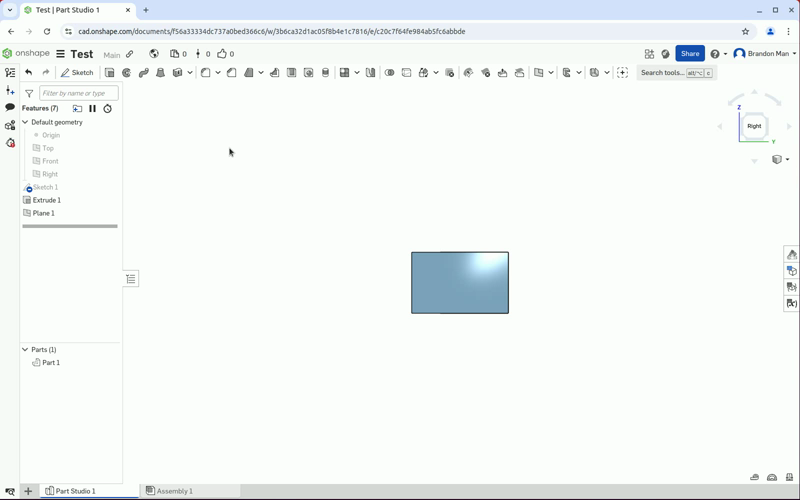
key(shift+s)
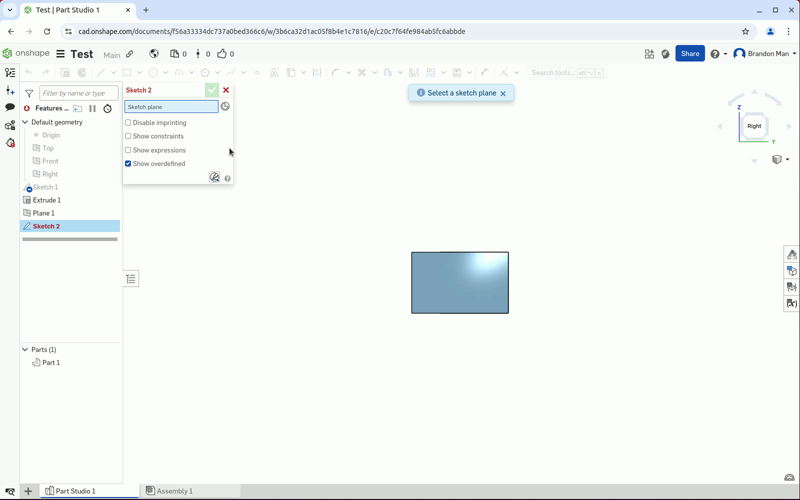
mouse_move(73, 215)
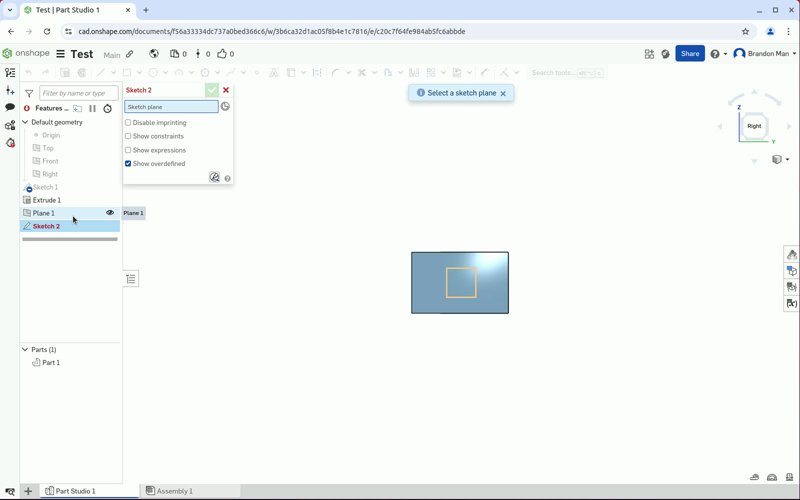
click(73, 215)
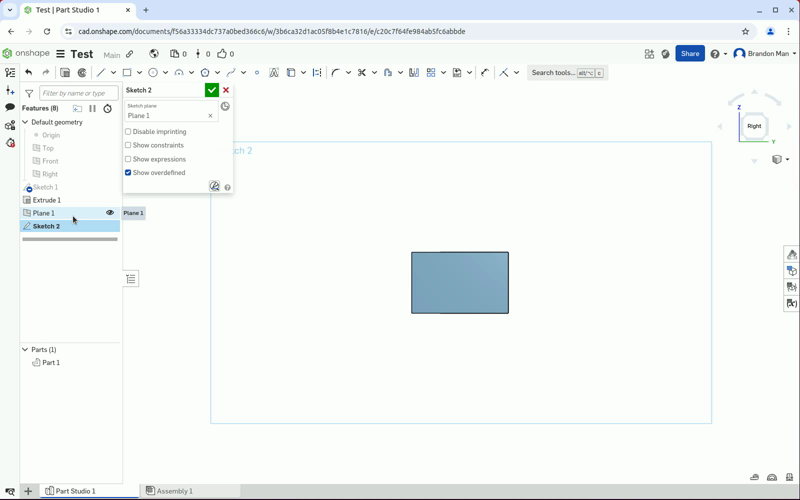
mouse_move(73, 352)
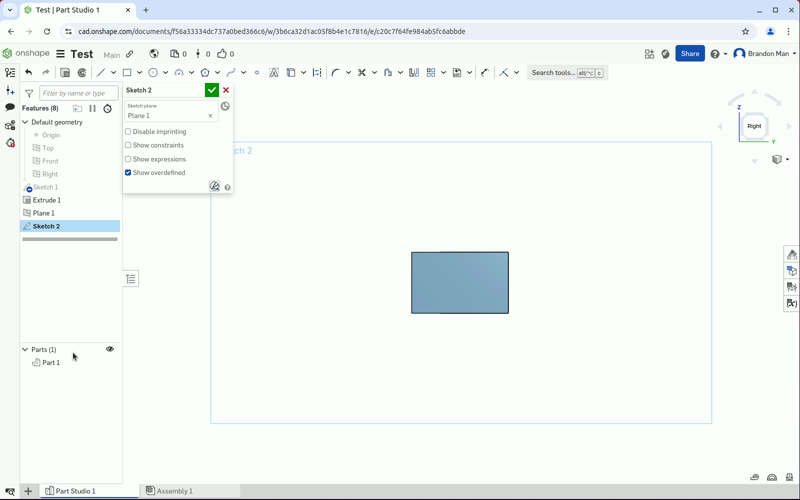
key(y)
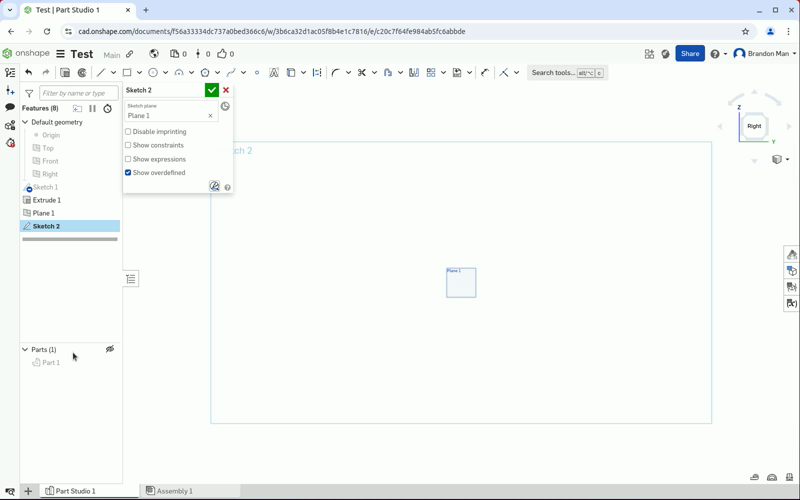
key(c)
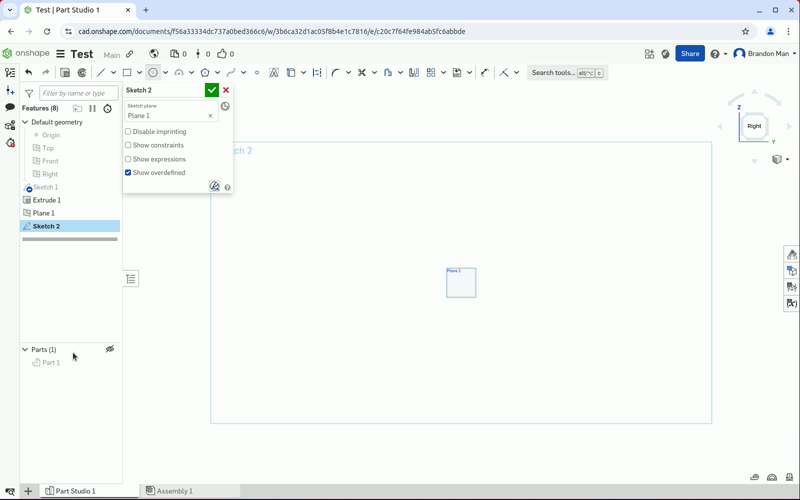
key_down(shift)
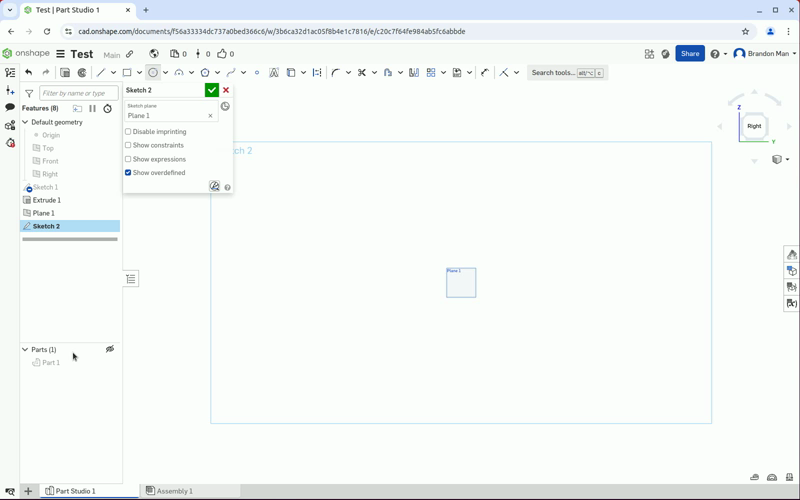
mouse_move(446, 282)
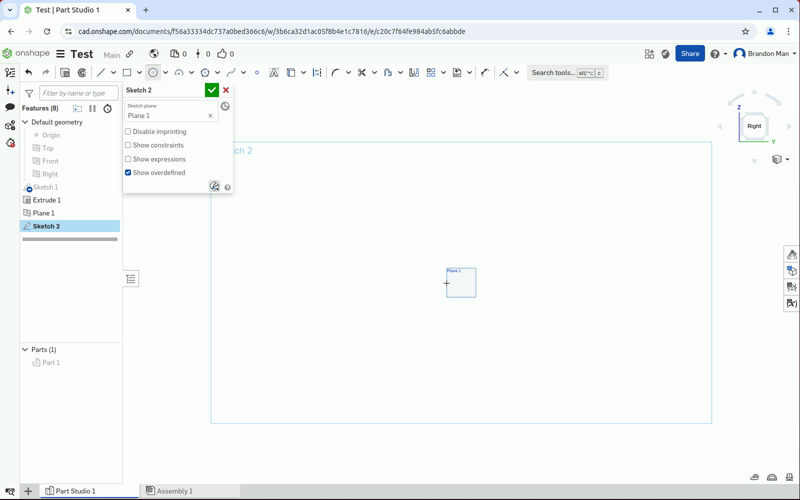
click(446, 282)
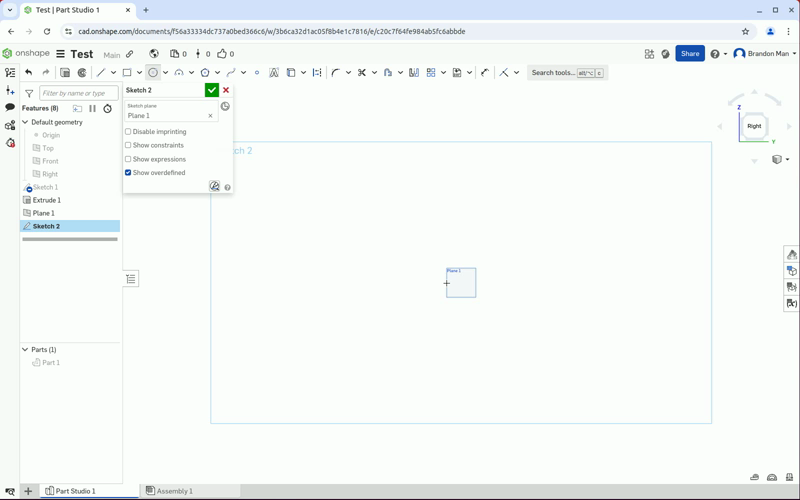
key_up(shift)
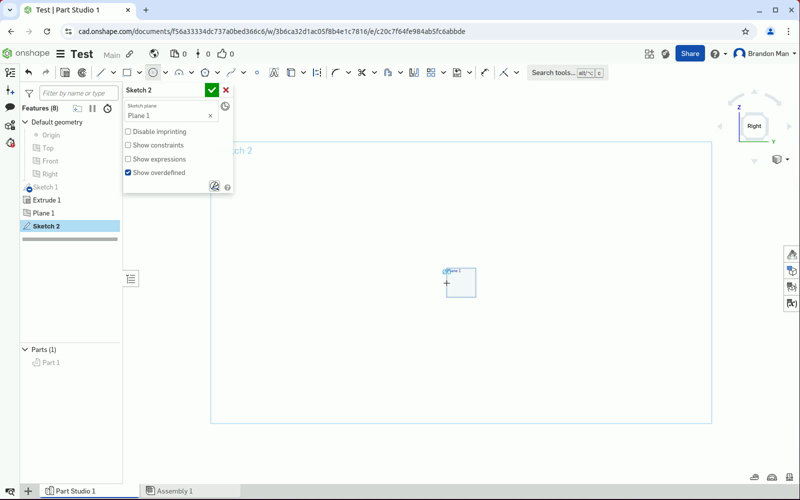
mouse_move(462, 282)
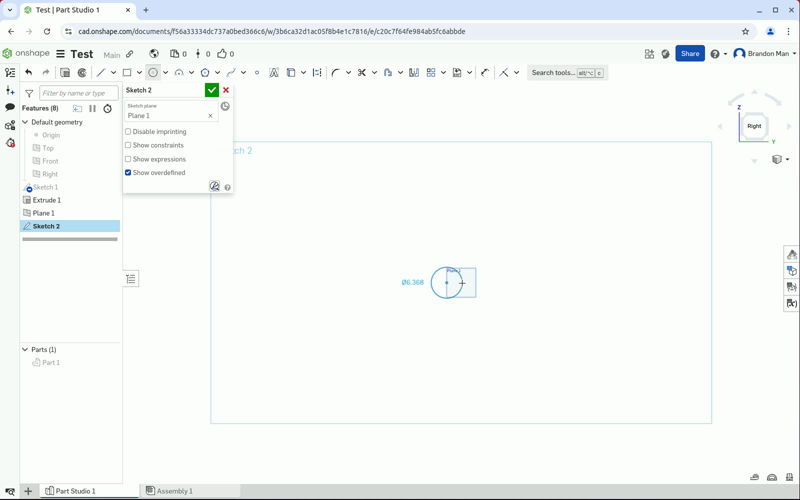
click(462, 282)
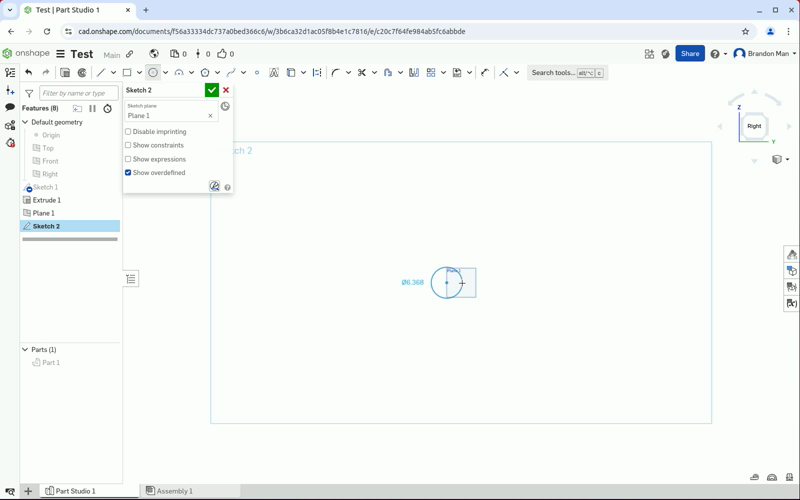
key(esc)
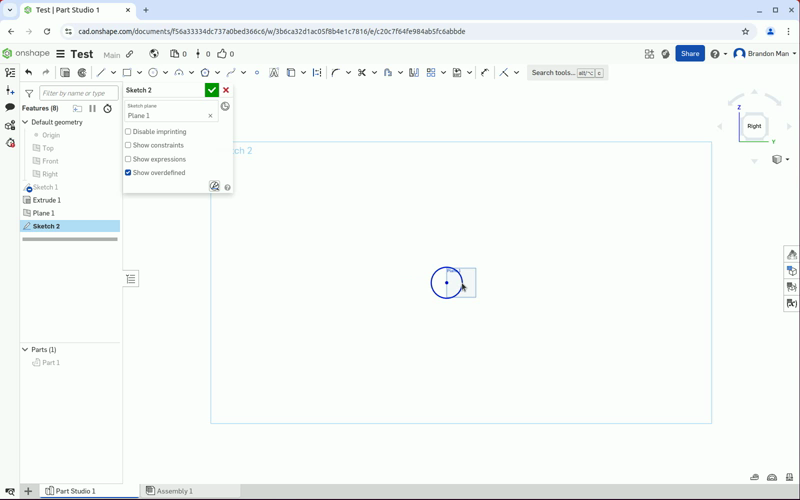
mouse_move(444, 272)
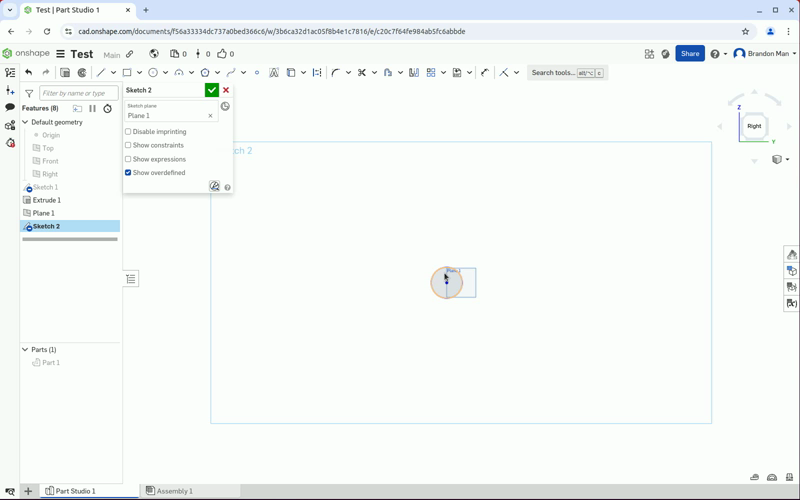
scroll(6)
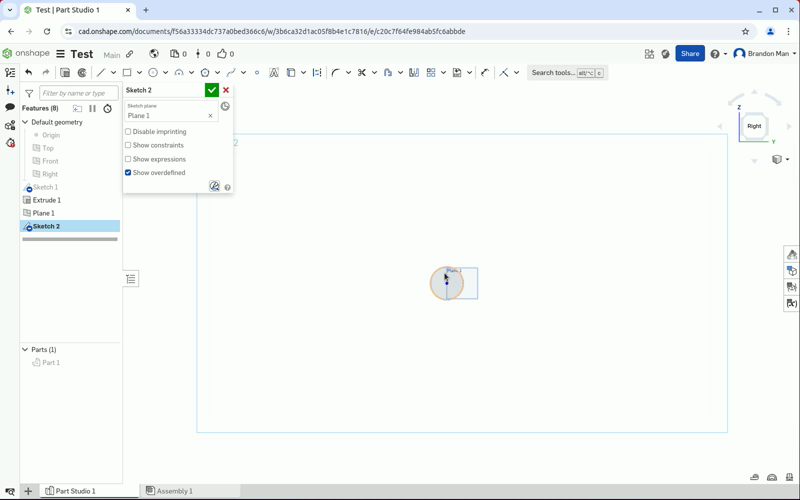
scroll(6)
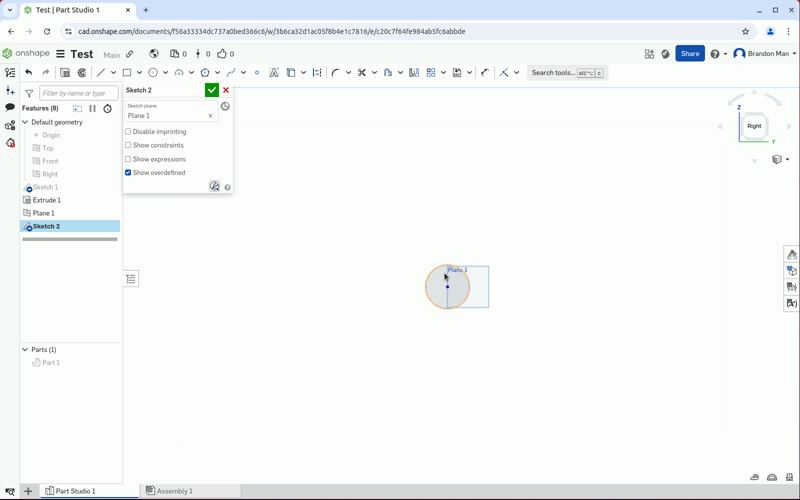
scroll(6)
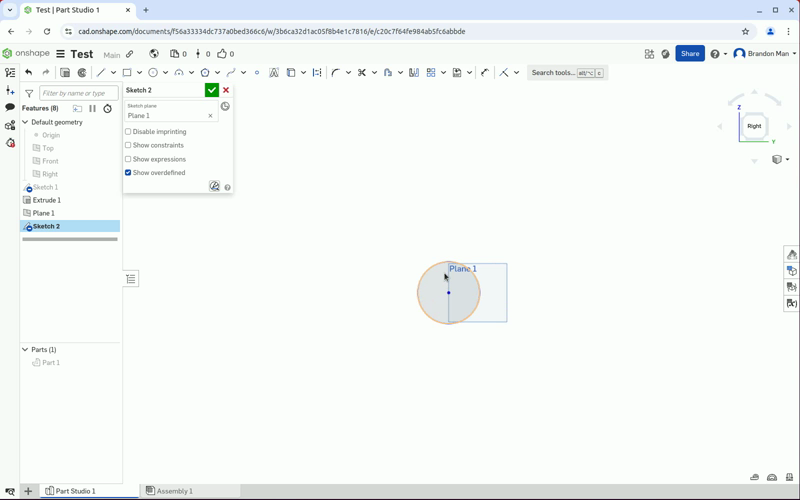
scroll(6)
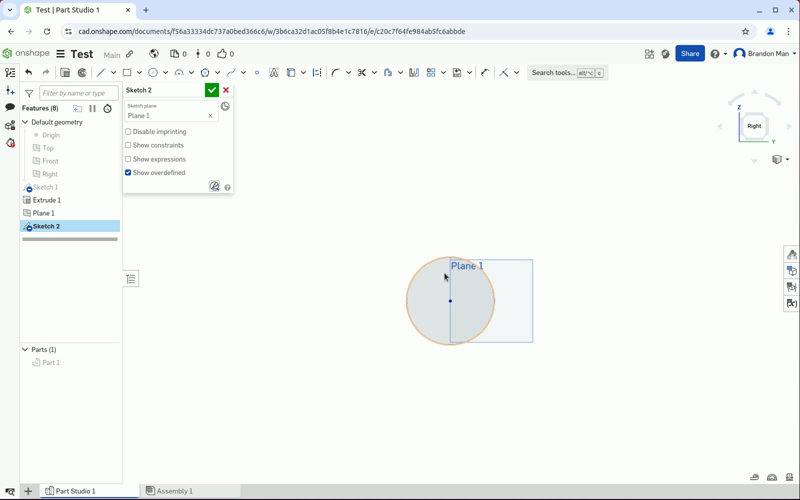
scroll(6)
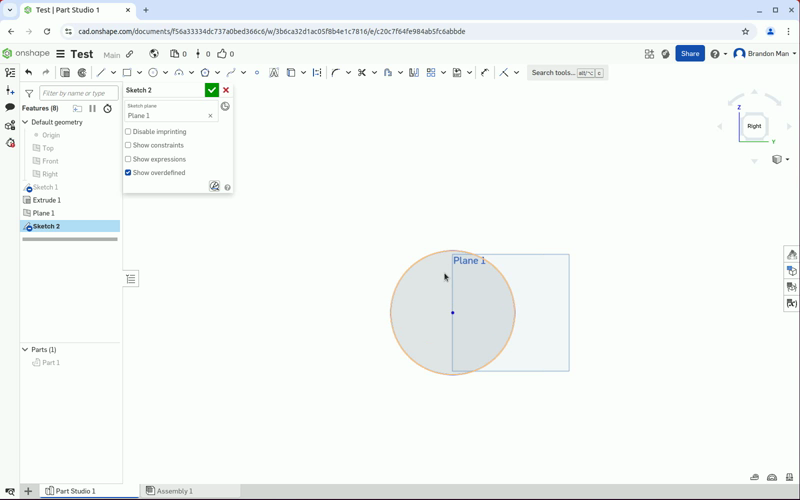
scroll(6)
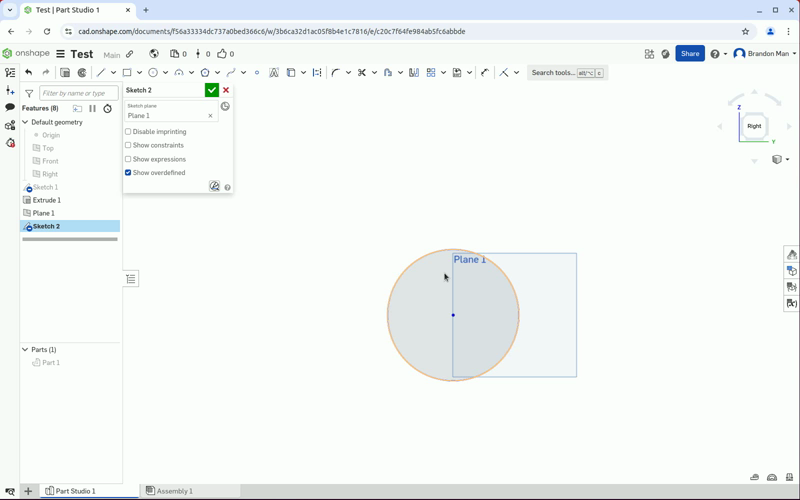
scroll(6)
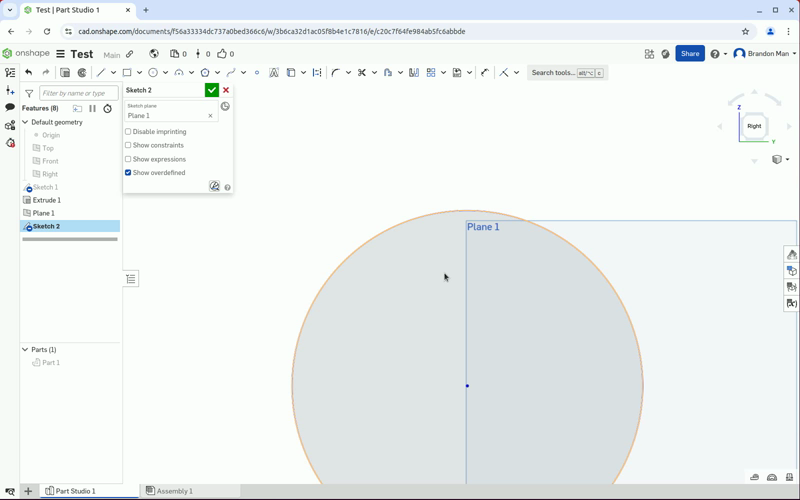
click(444, 272)
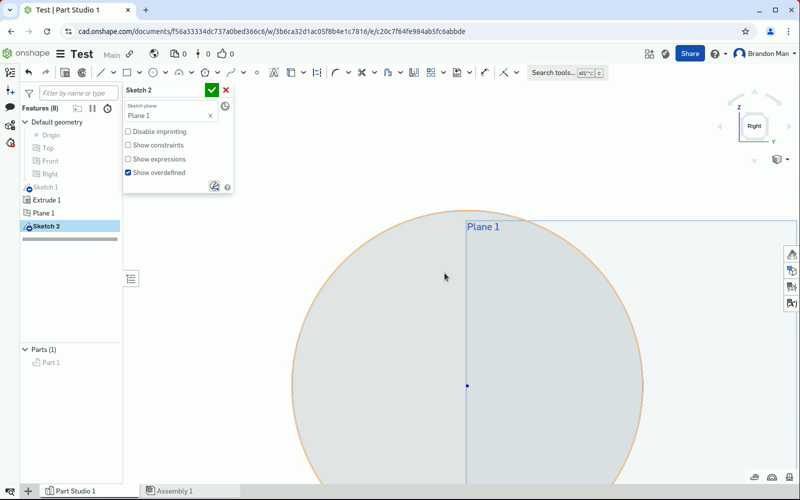
scroll(-6)
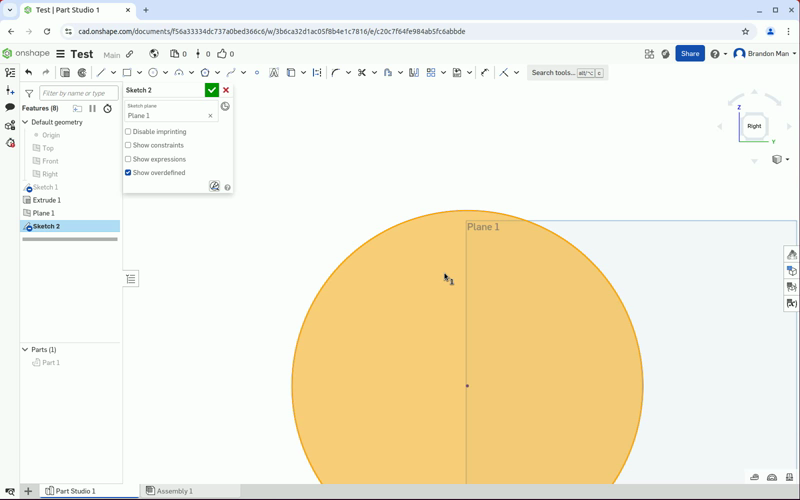
scroll(-6)
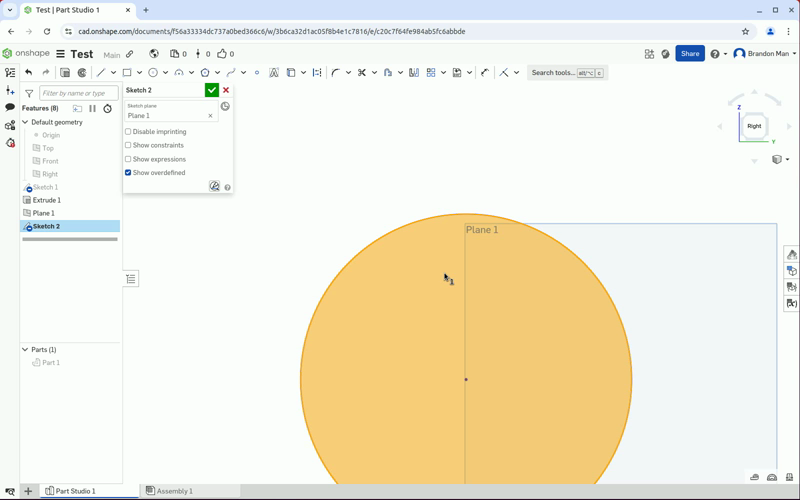
scroll(-6)
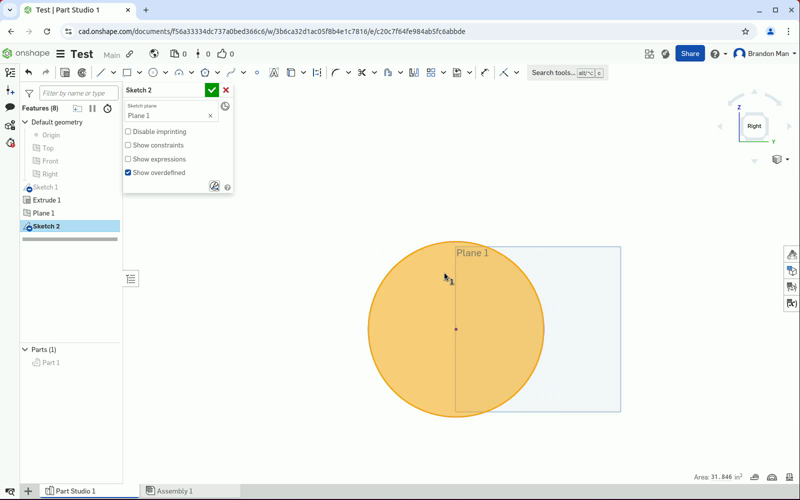
scroll(-6)
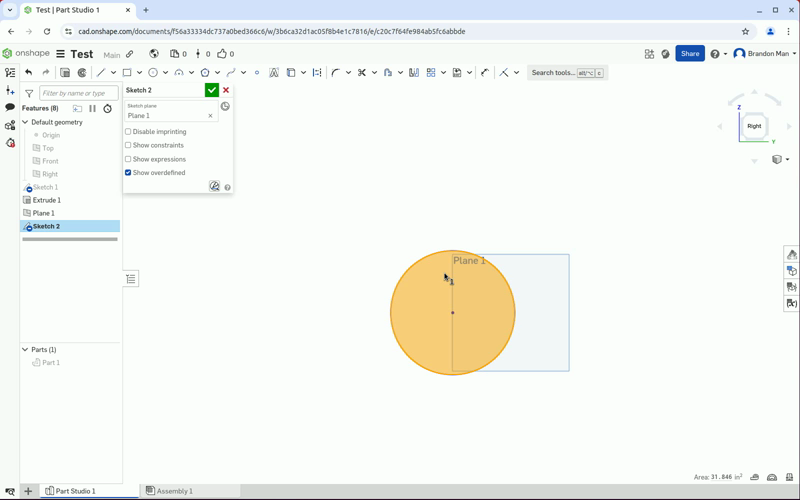
scroll(-6)
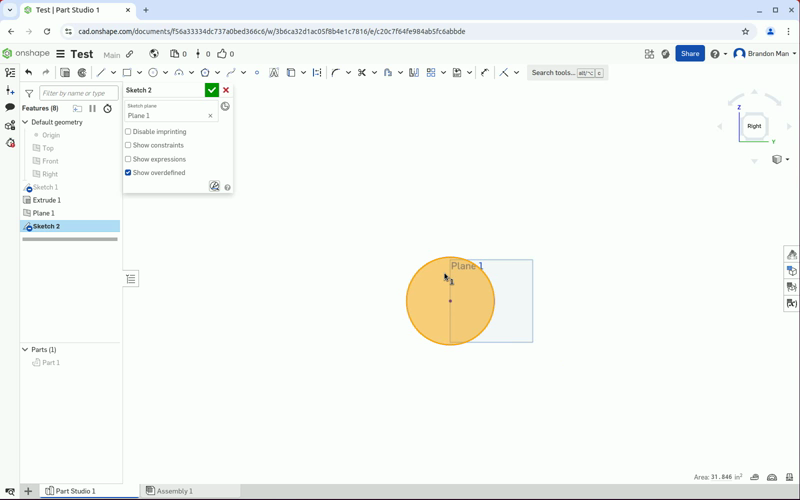
scroll(-6)
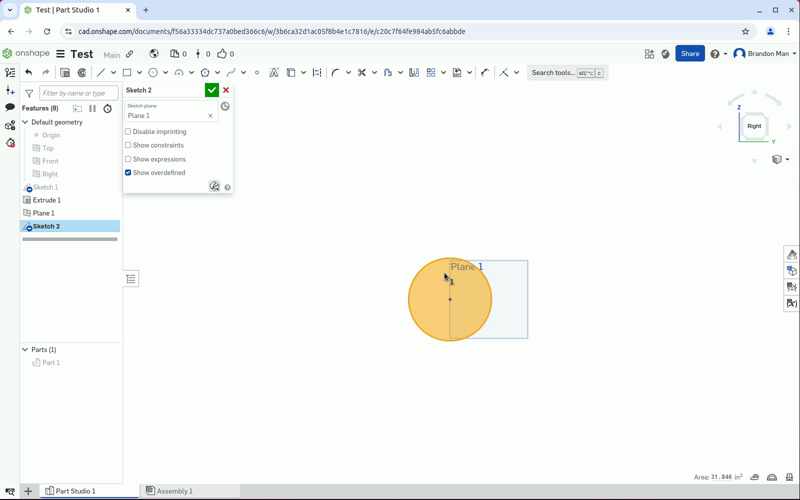
scroll(-6)
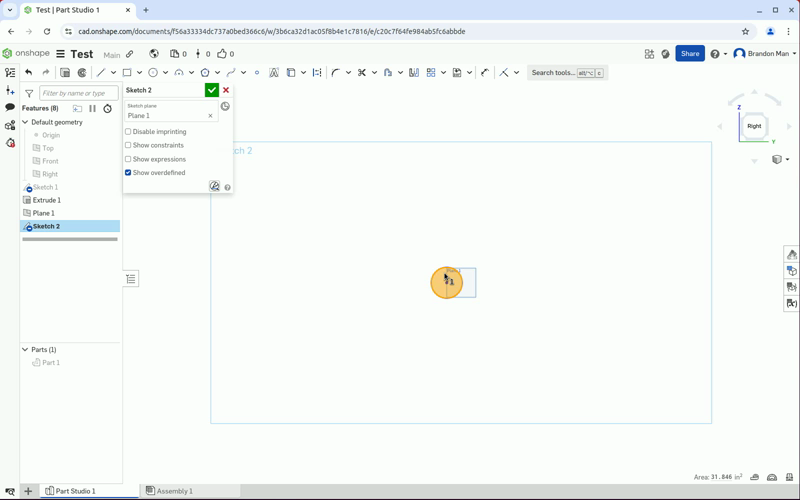
mouse_move(73, 352)
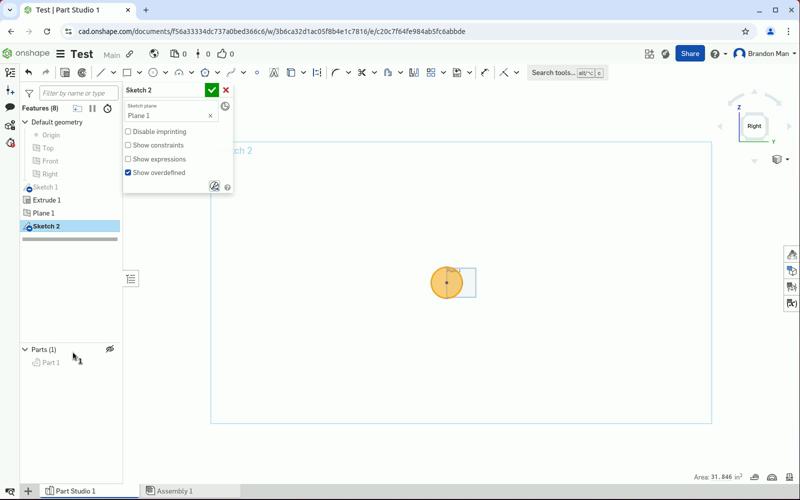
key(shift+y)
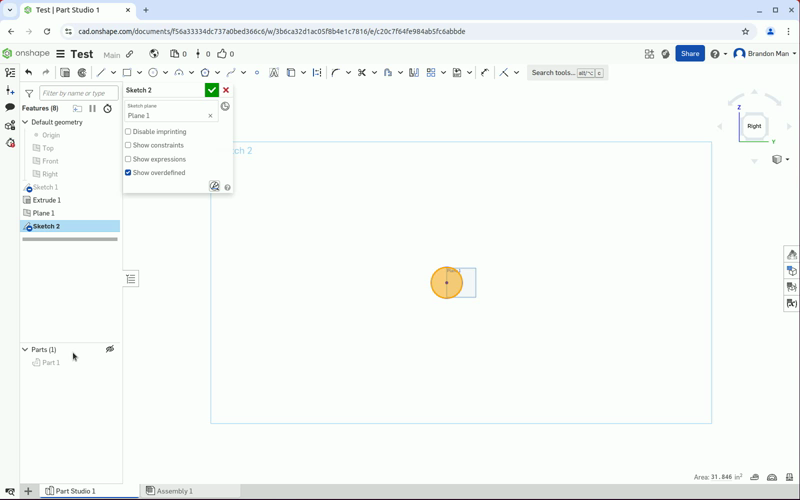
key(shift+e)
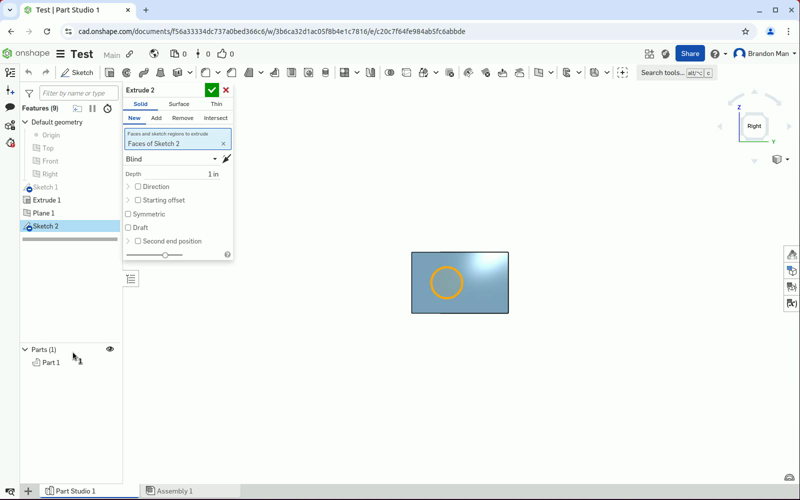
mouse_move(143, 106)
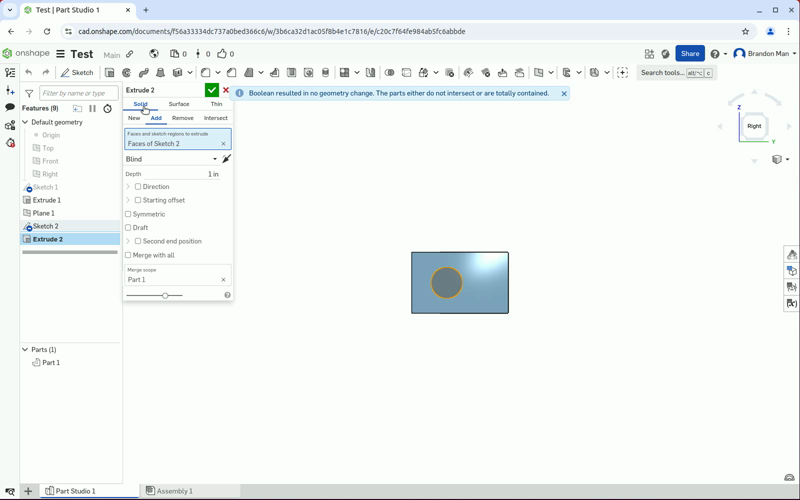
click(143, 106)
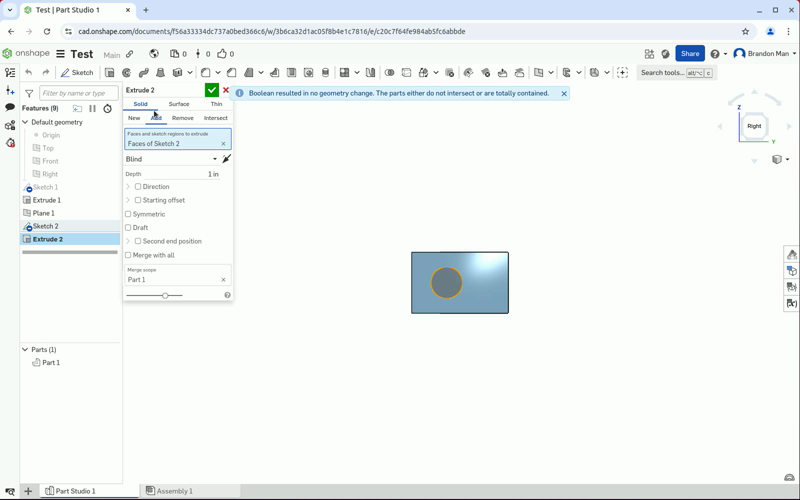
mouse_move(186, 120)
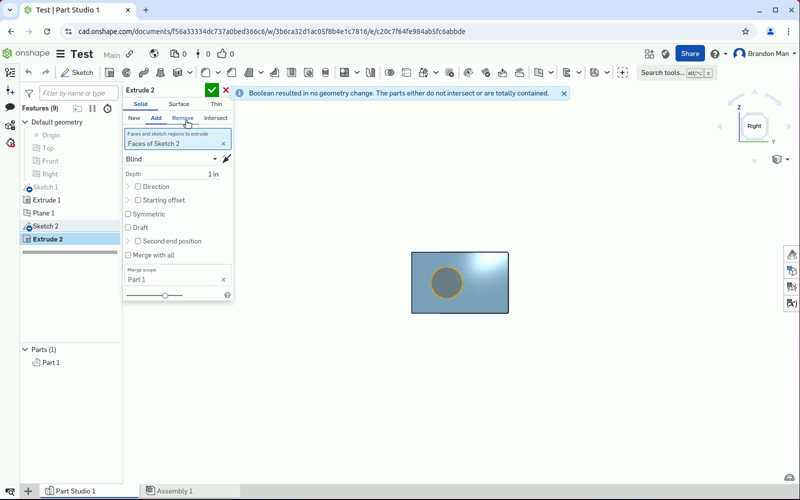
click(186, 120)
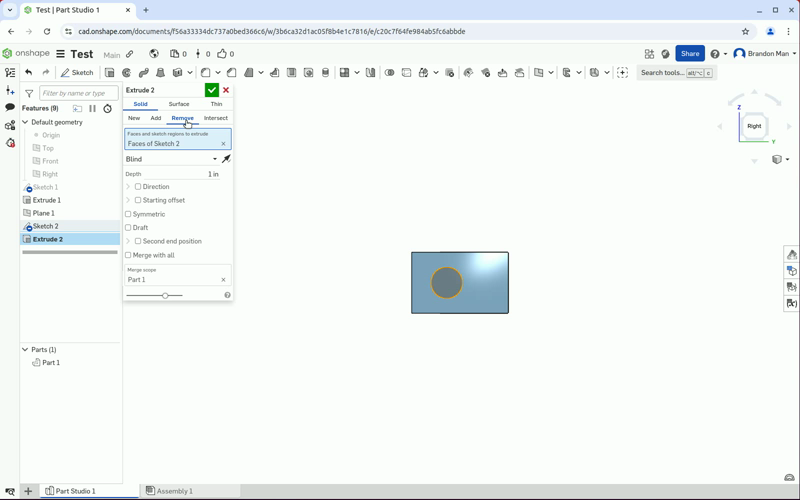
key(tab, 4)
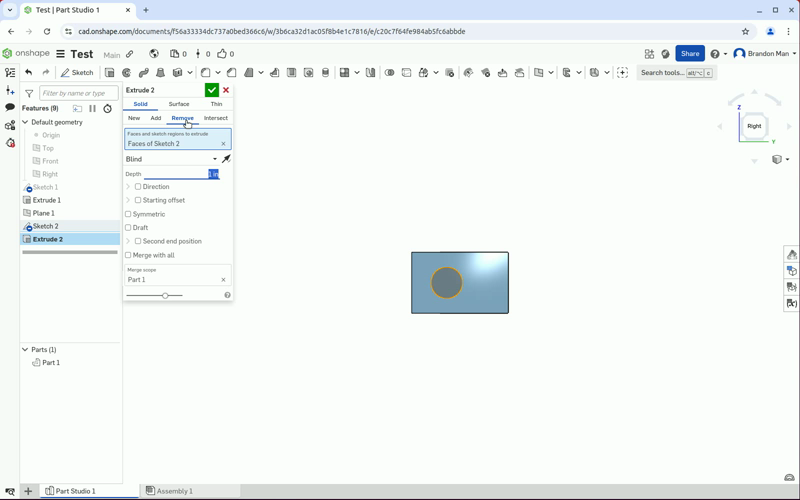
text(22.145)
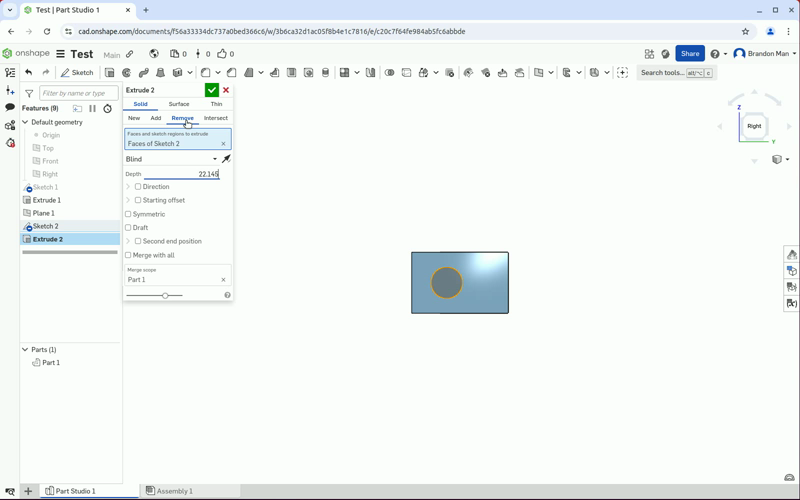
key(tab, 6)
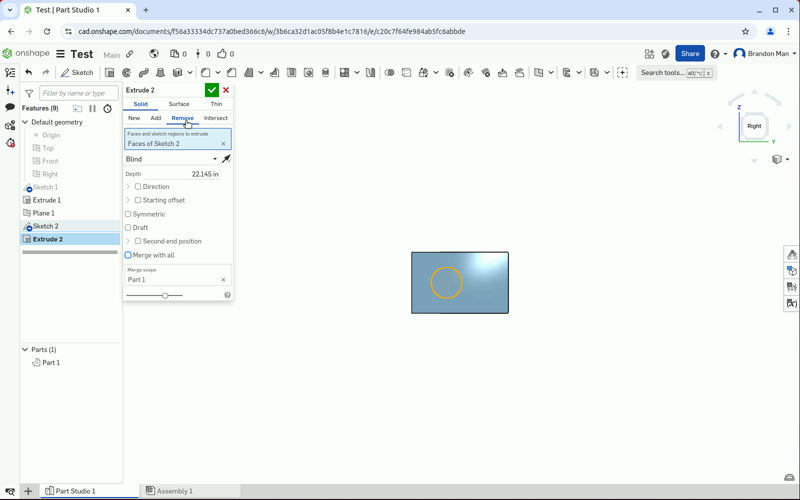
key(space)
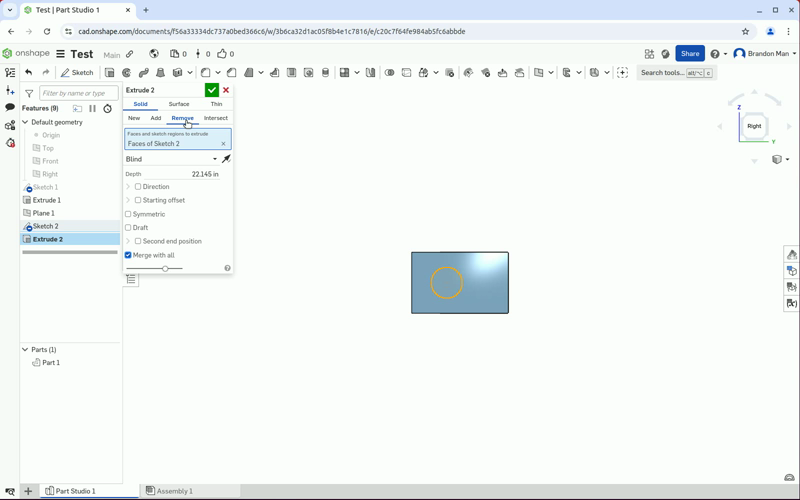
key(enter)
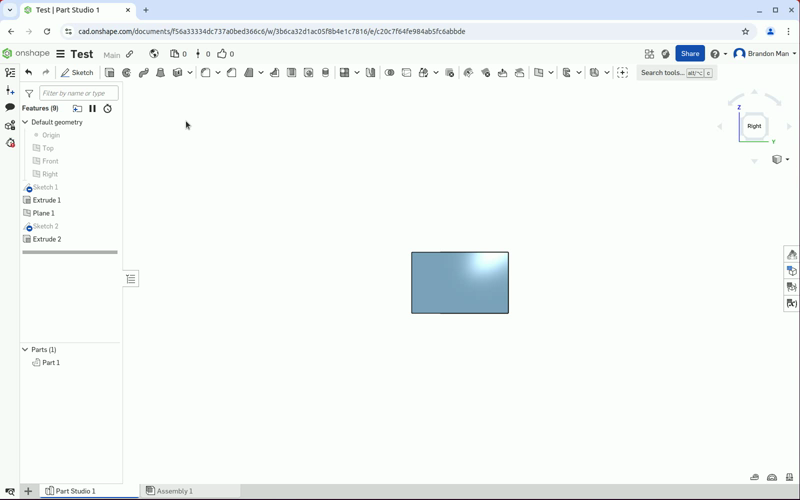
key(shift+h)
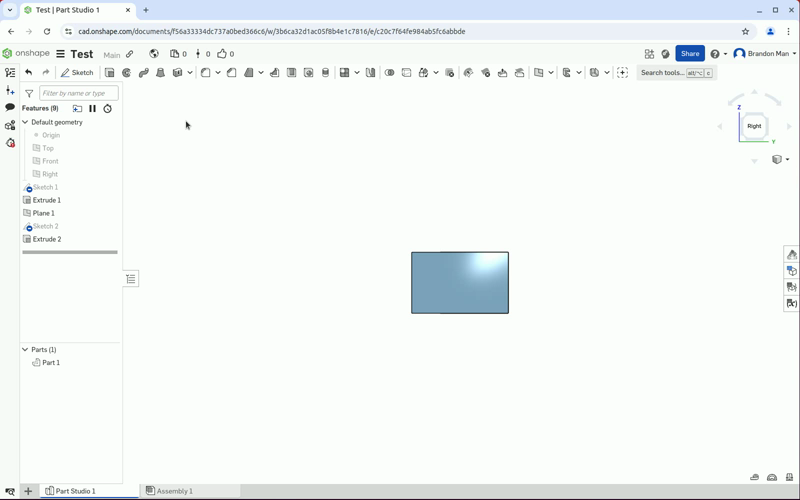
key(shift+h)
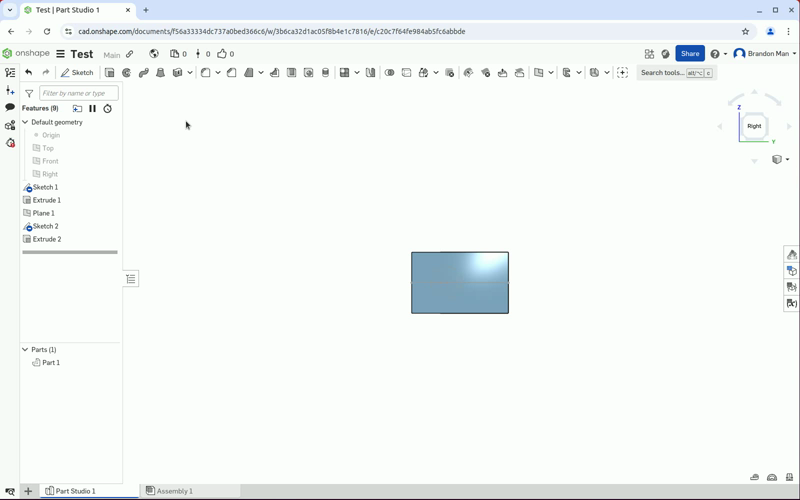
key(shift+7)
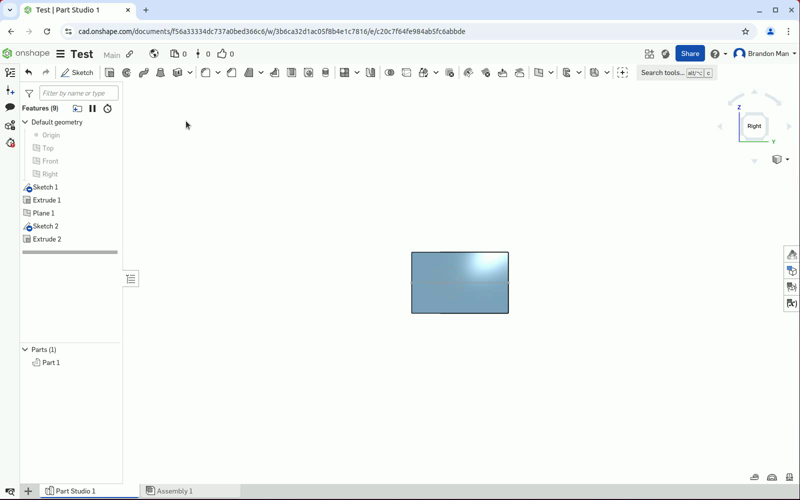
key(right, 2)
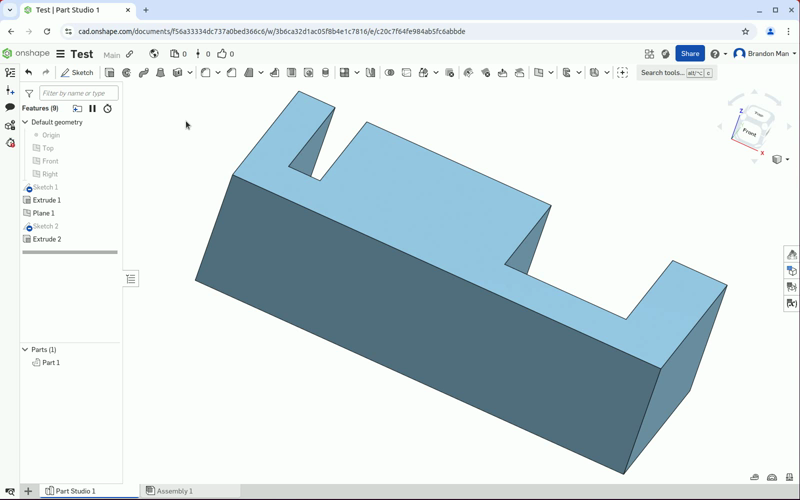
key(down, 2)
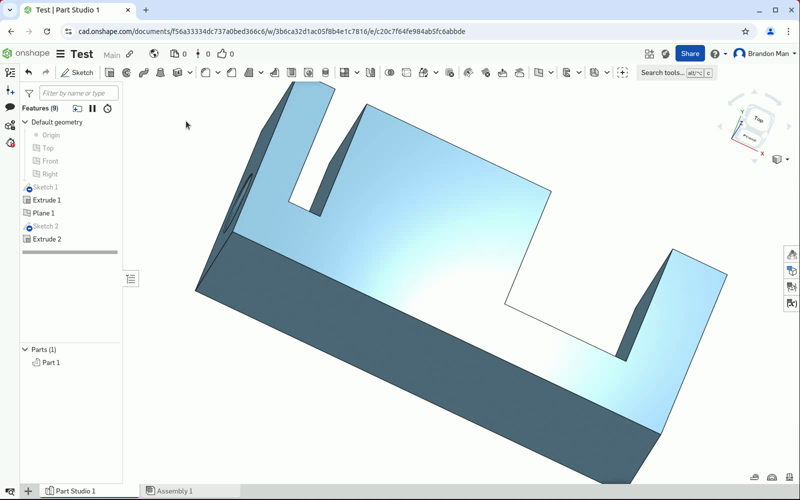
key(up, 2)
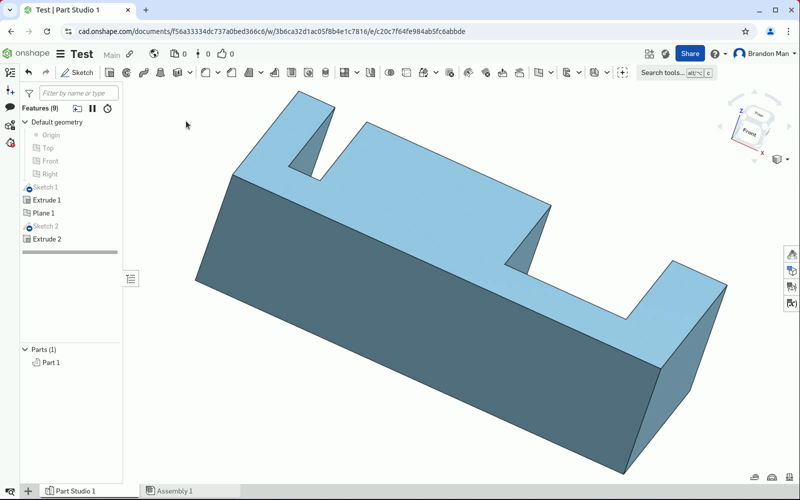
key(left, 2)
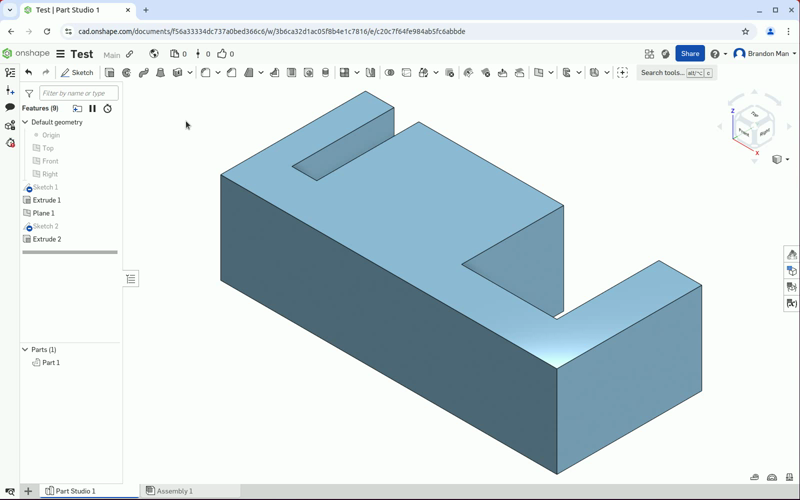
mouse_move(73, 189)
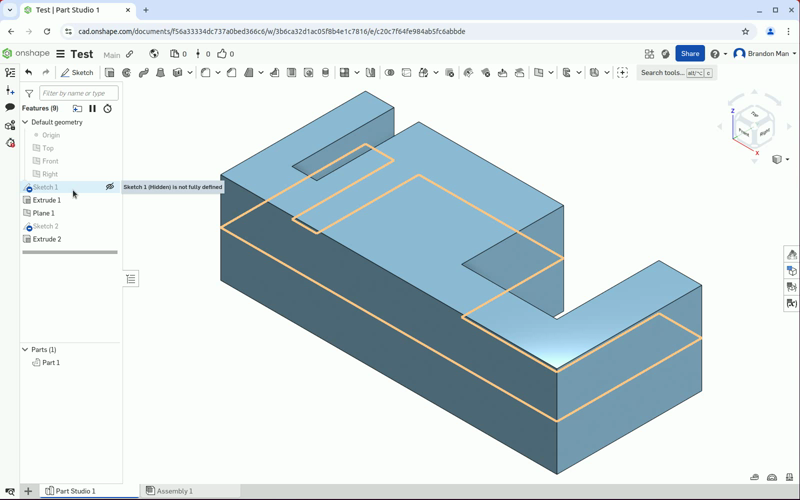
click(73, 189)